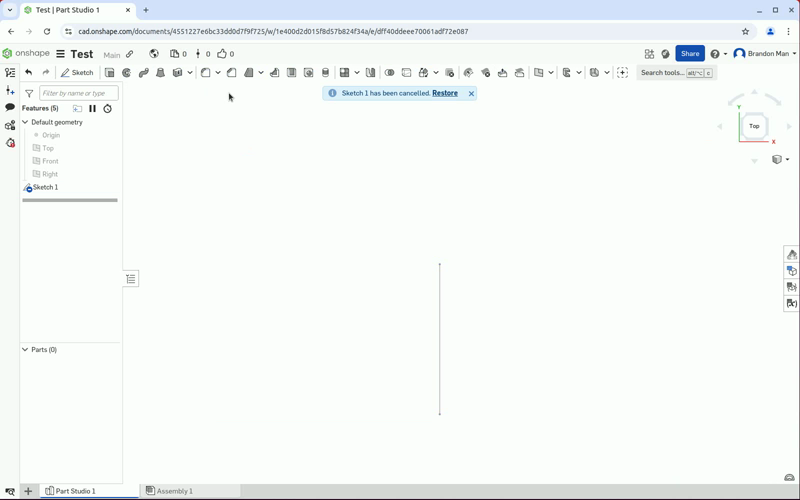
key(shift+h)
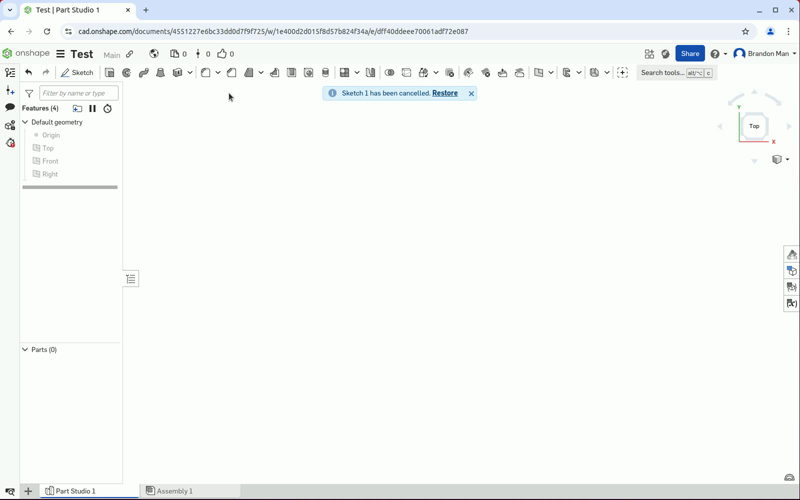
mouse_move(73, 352)
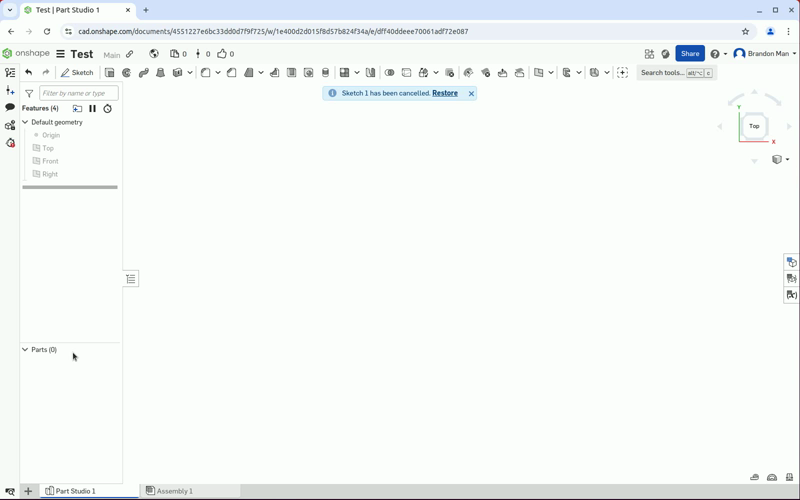
key(y)
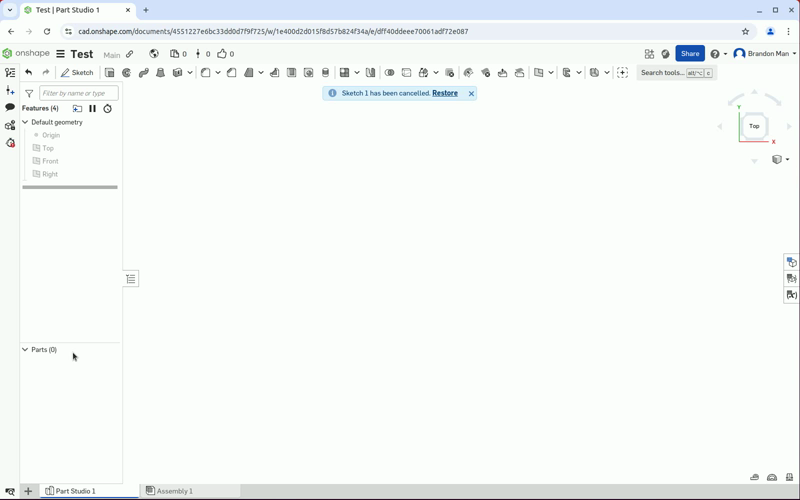
key(shift+p)
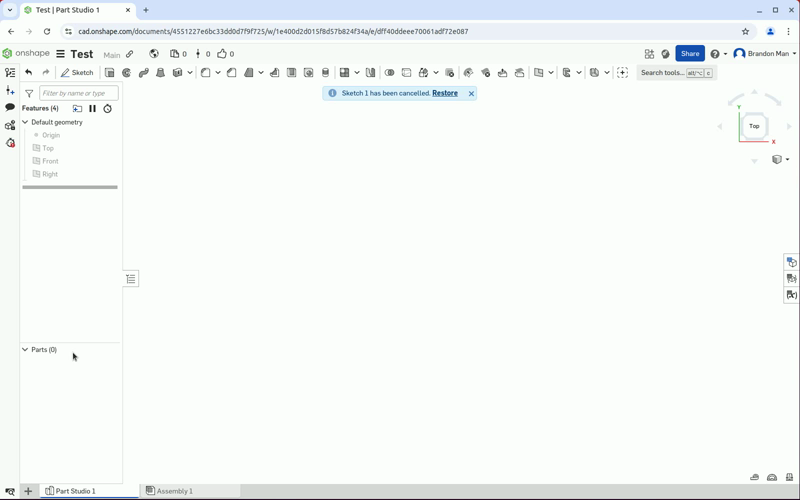
key(space)
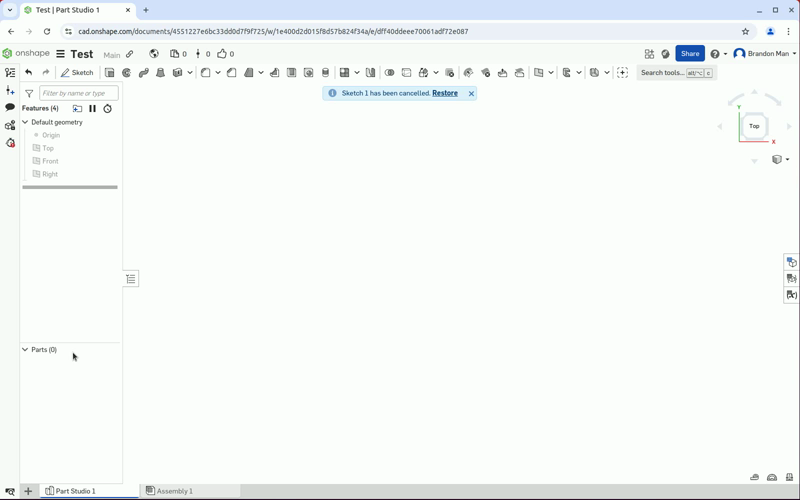
key_down(shift)
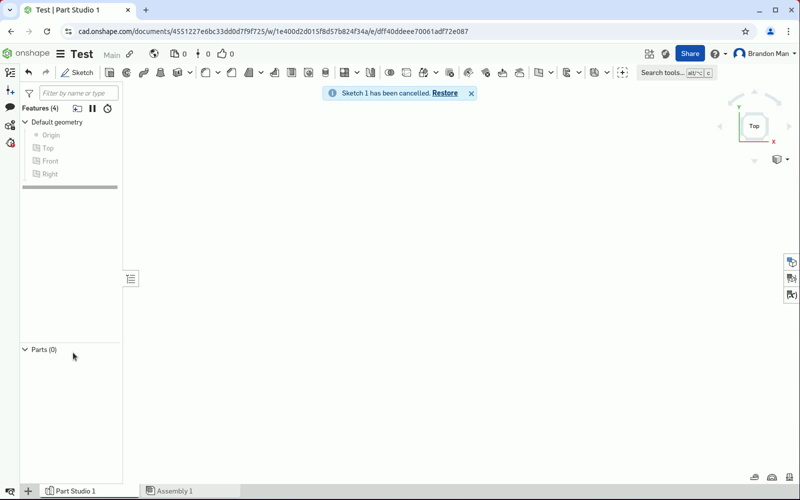
key(up)
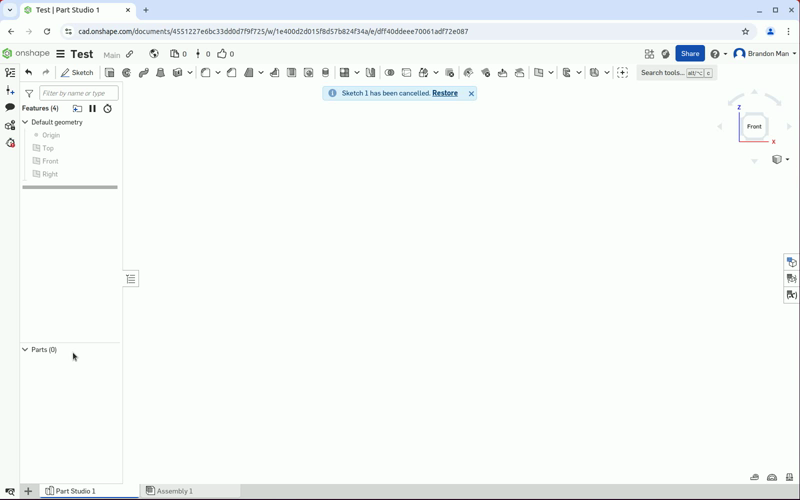
key_up(shift)
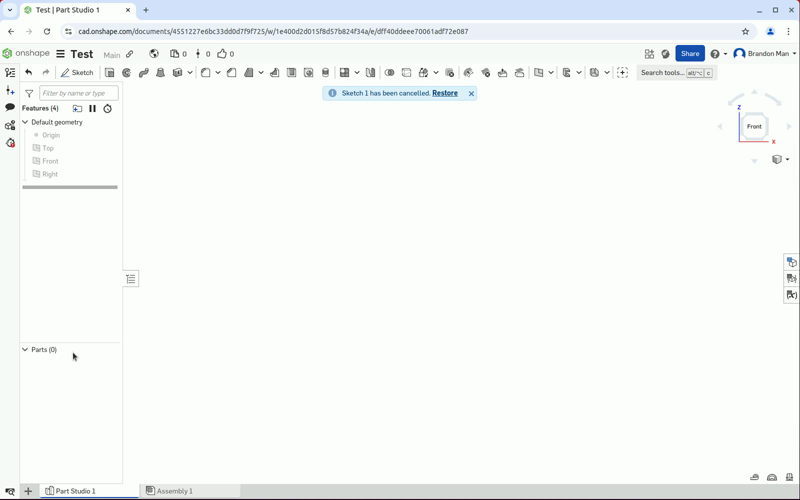
key(space)
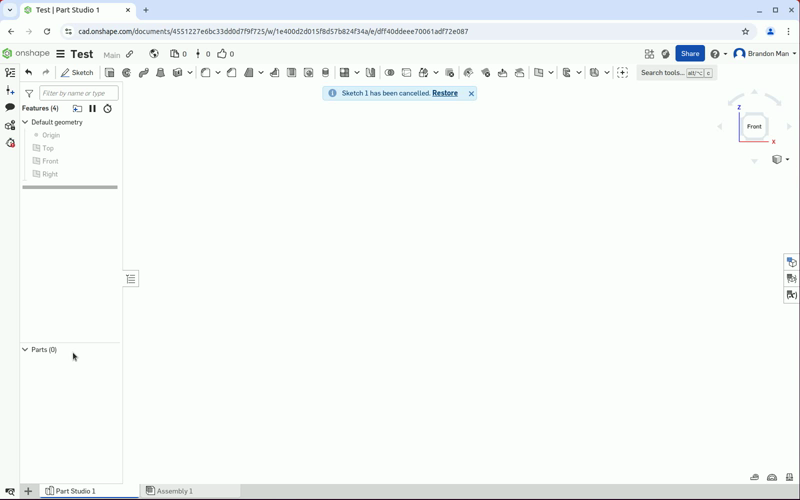
key_down(shift)
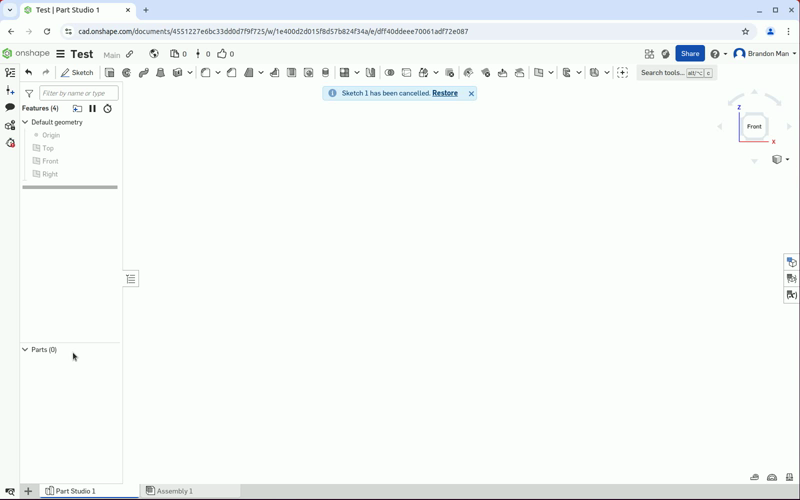
key(left)
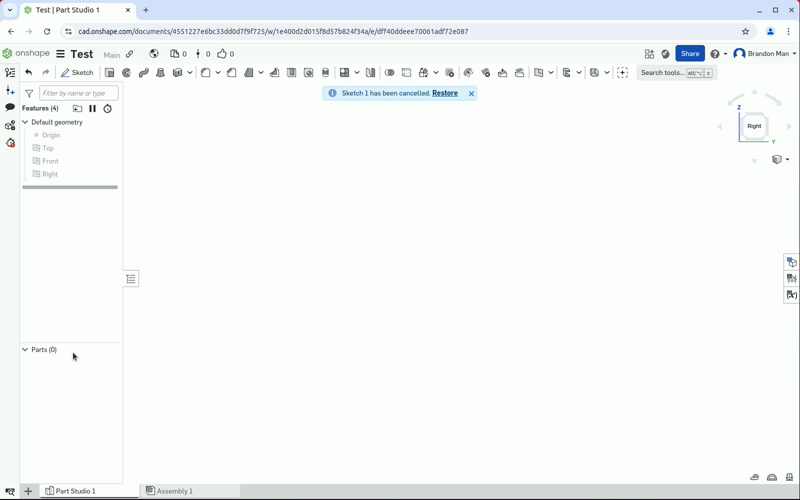
key_up(shift)
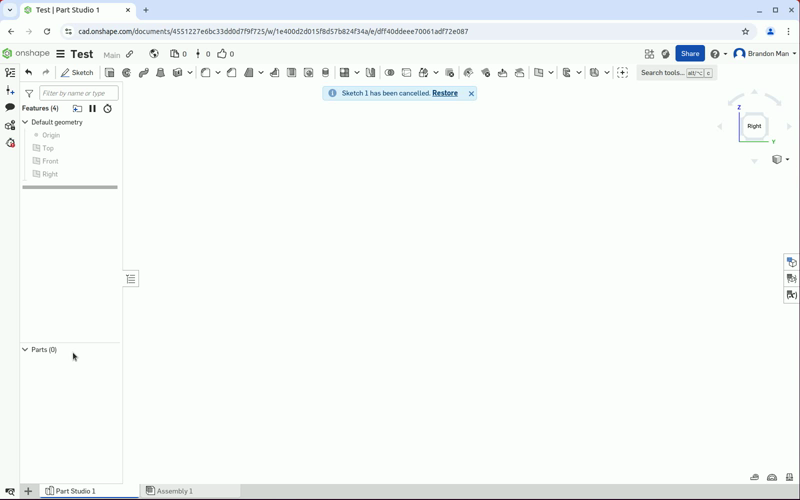
mouse_move(73, 352)
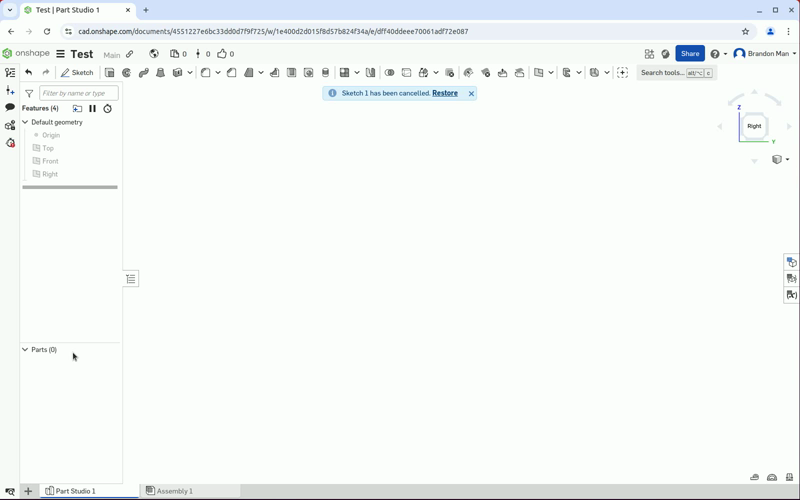
key(shift+y)
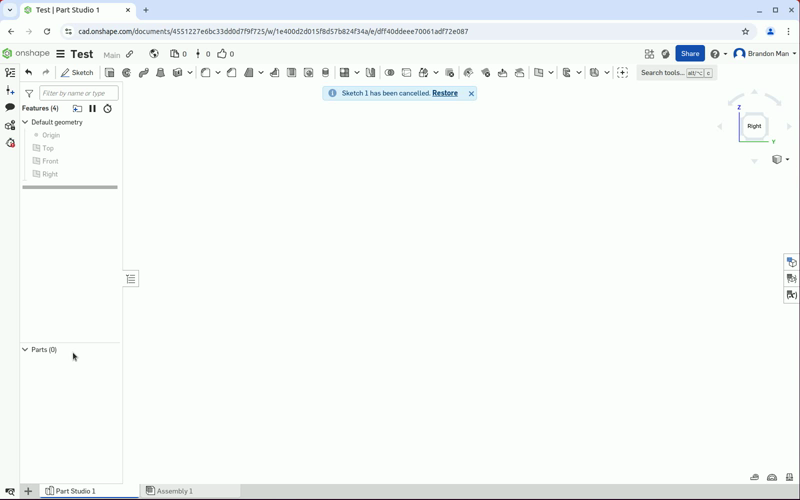
key(shift+s)
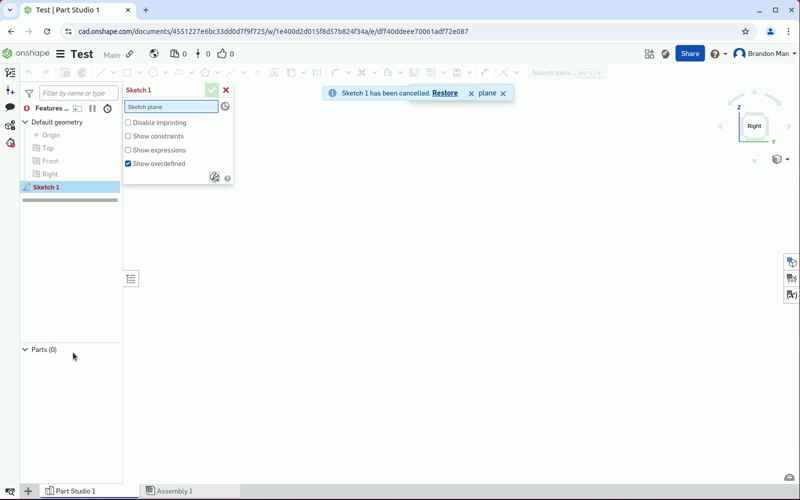
mouse_move(73, 176)
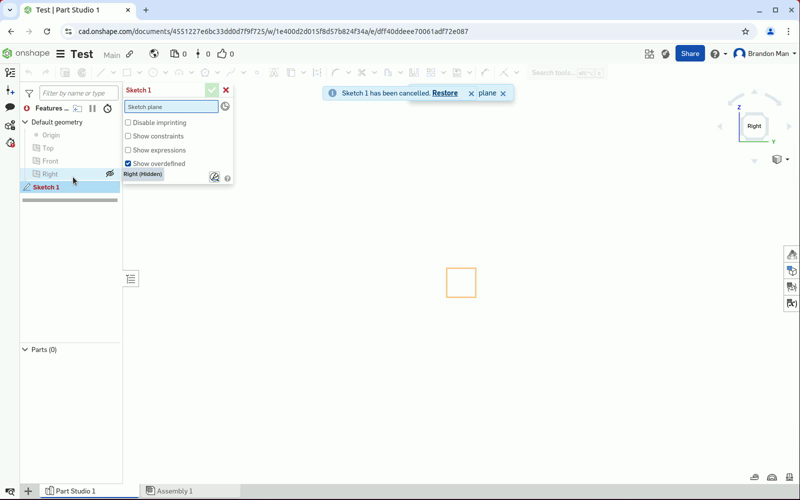
click(73, 176)
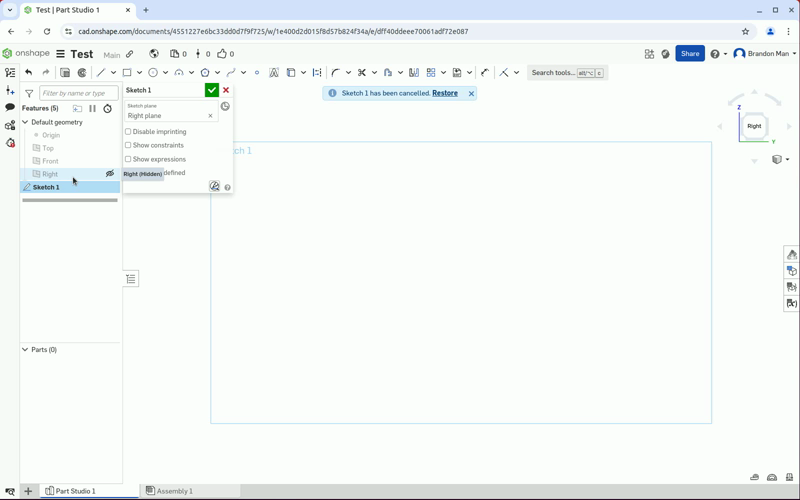
mouse_move(73, 352)
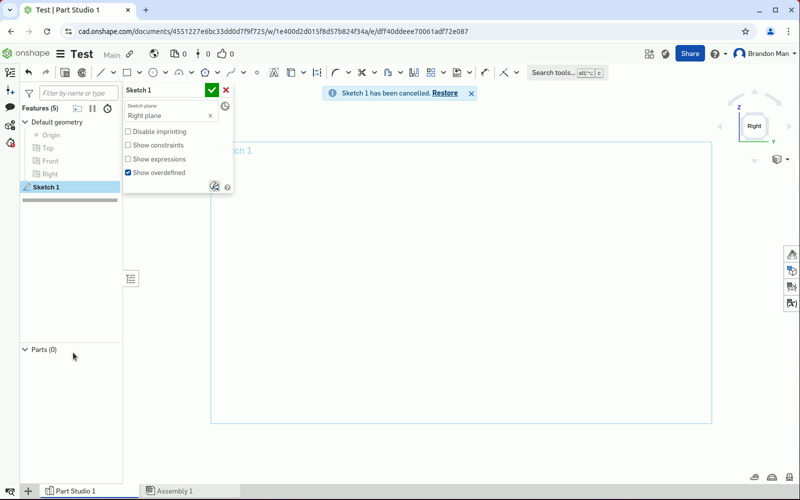
key(y)
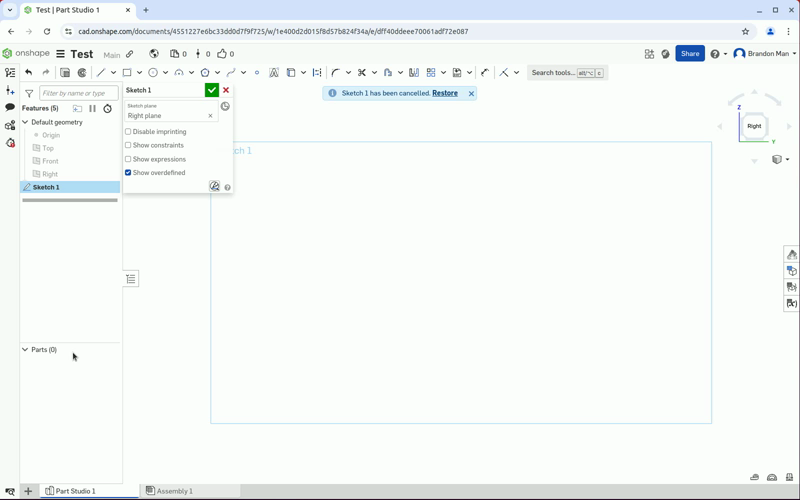
key(l)
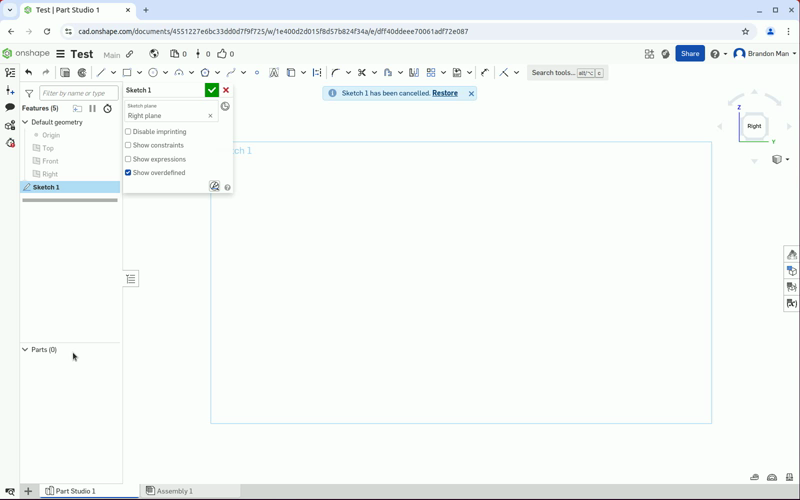
key_down(shift)
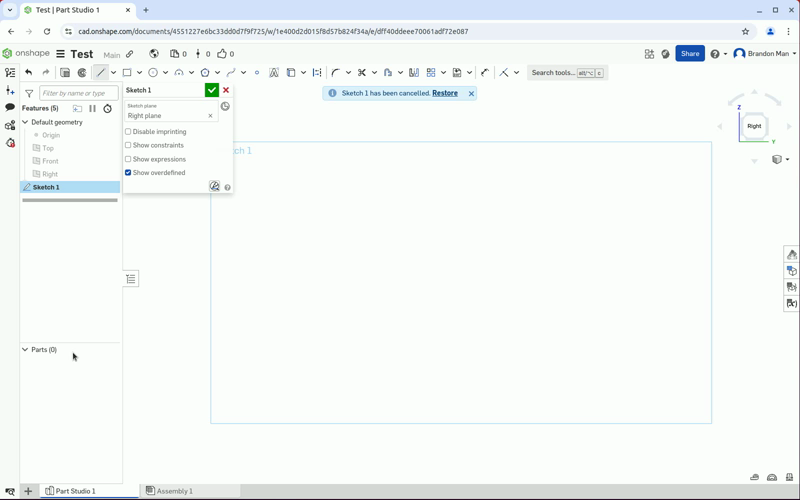
mouse_move(375, 282)
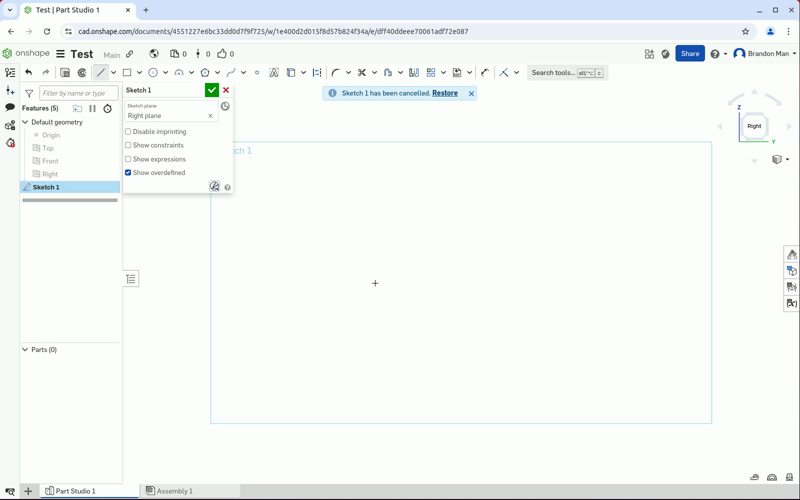
click(375, 282)
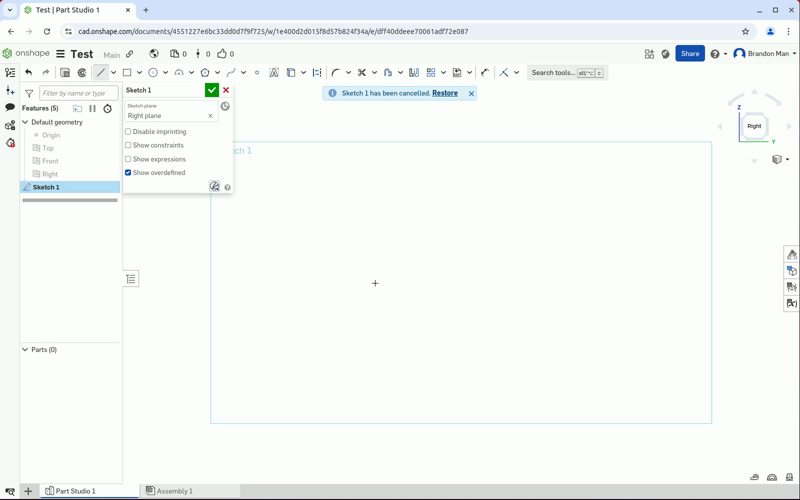
key_up(shift)
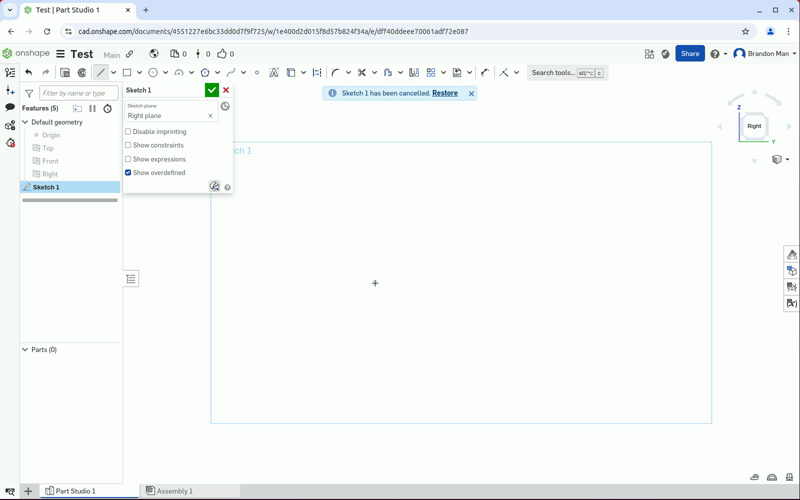
key_down(shift)
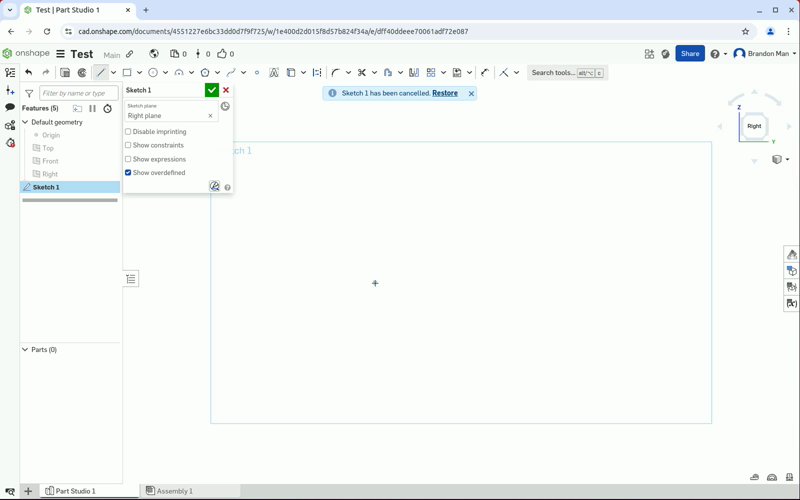
mouse_move(461, 282)
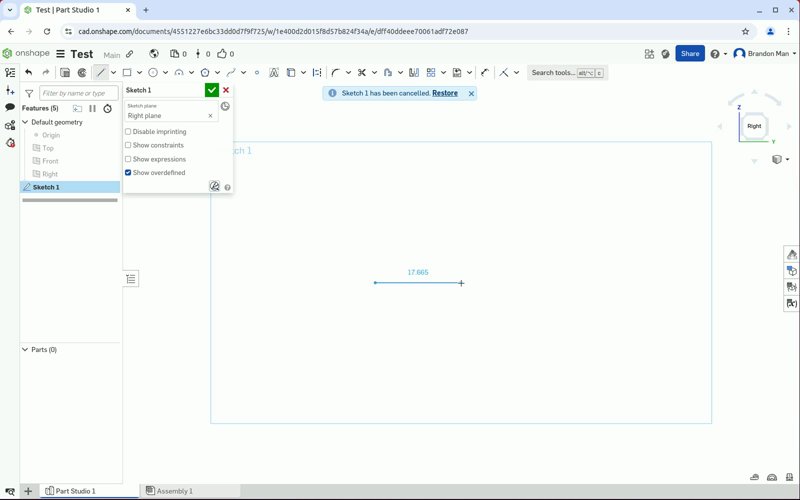
click(461, 282)
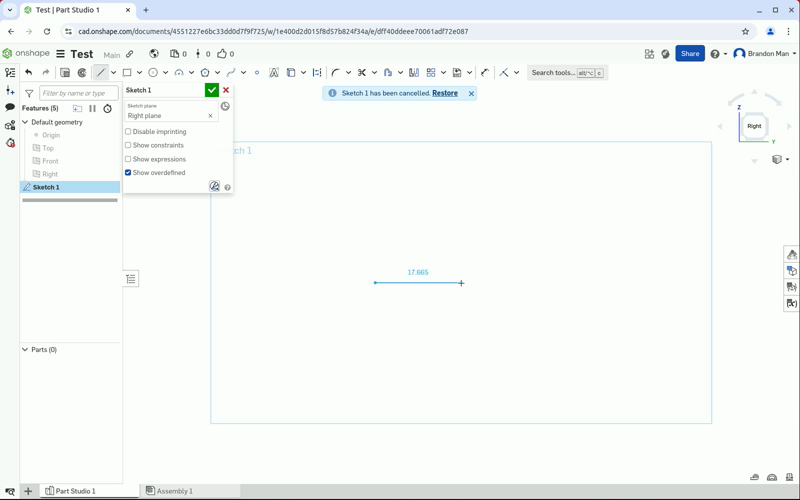
key_up(shift)
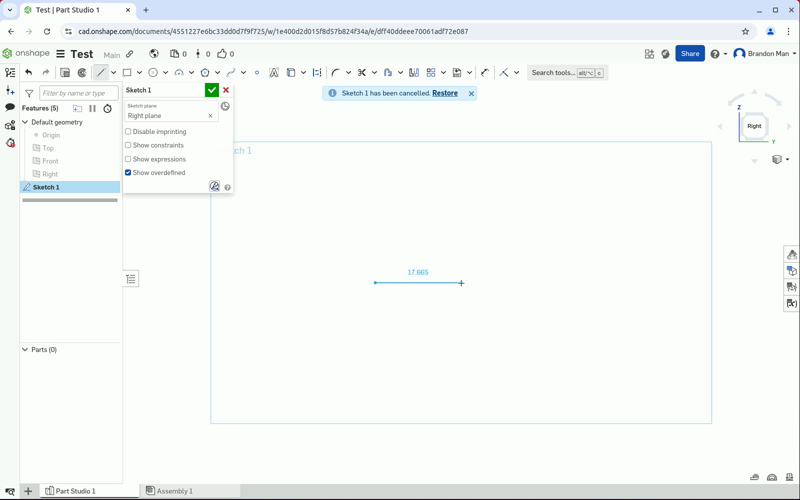
key_down(shift)
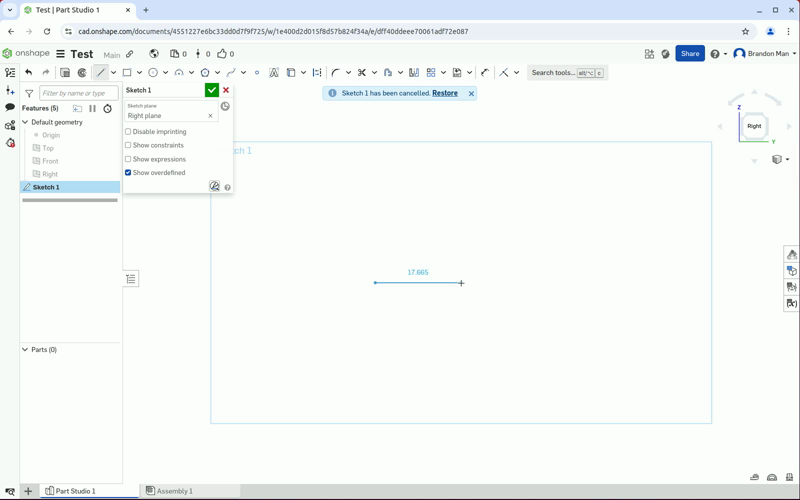
mouse_move(461, 215)
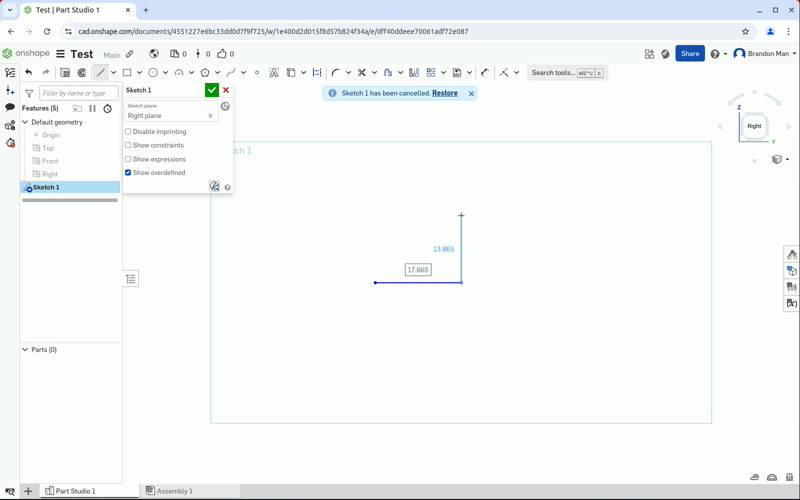
click(461, 215)
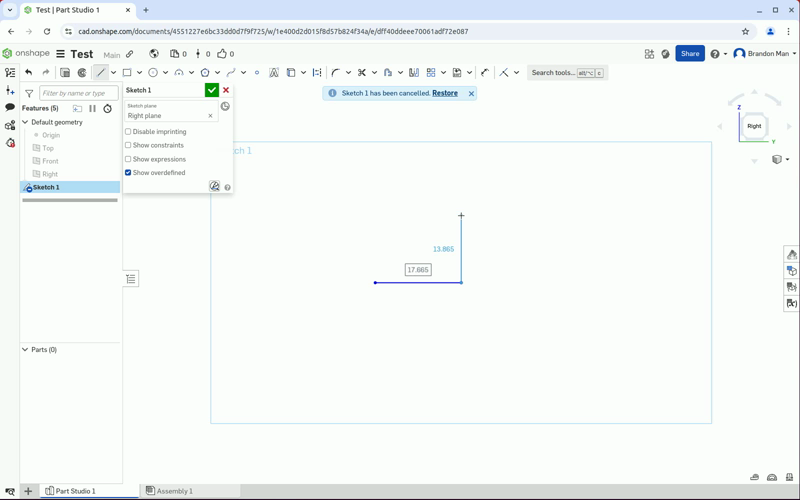
key_up(shift)
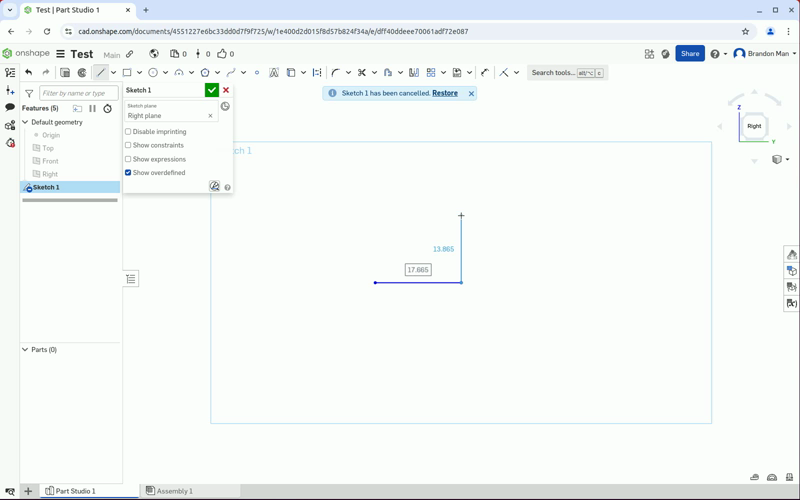
key_down(shift)
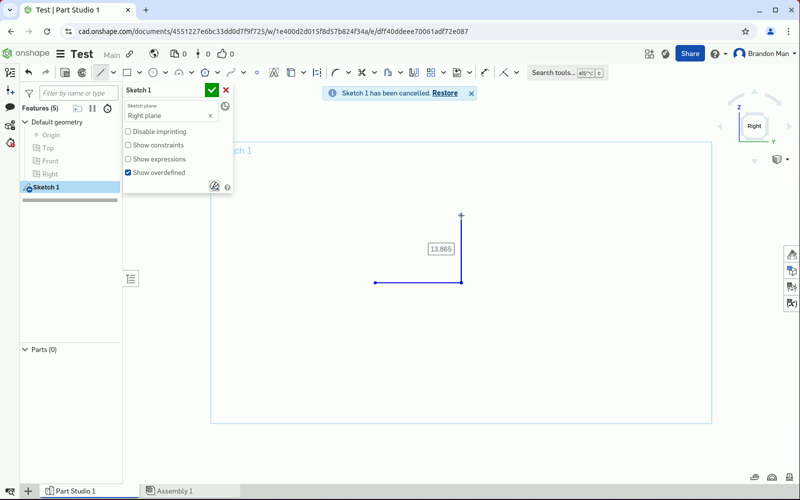
mouse_move(491, 215)
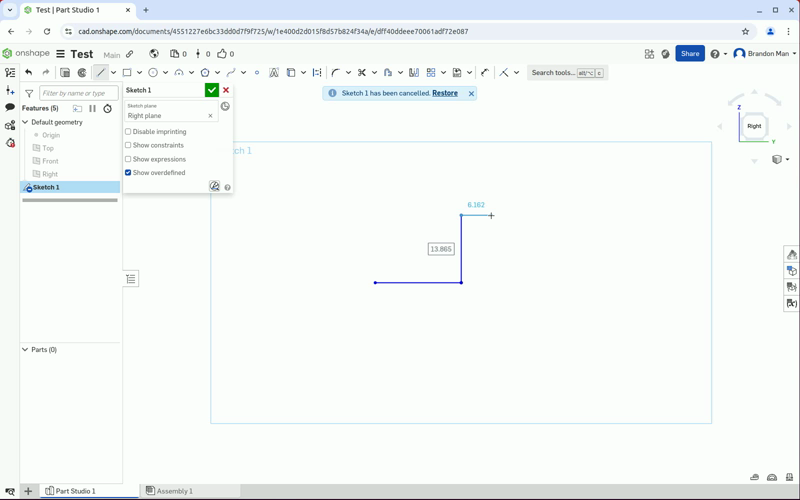
mouse_move(441, 192)
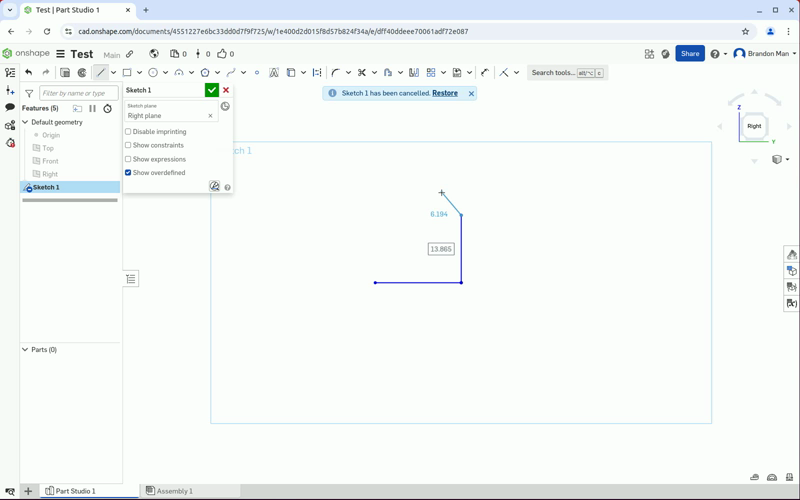
click(441, 192)
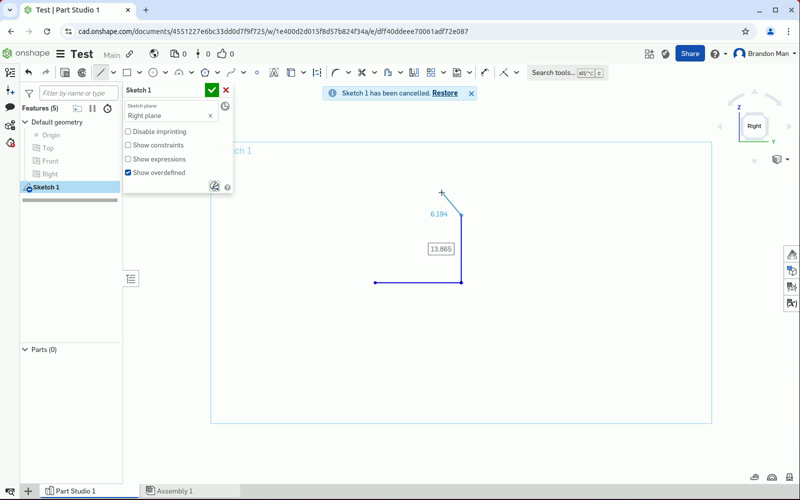
key_up(shift)
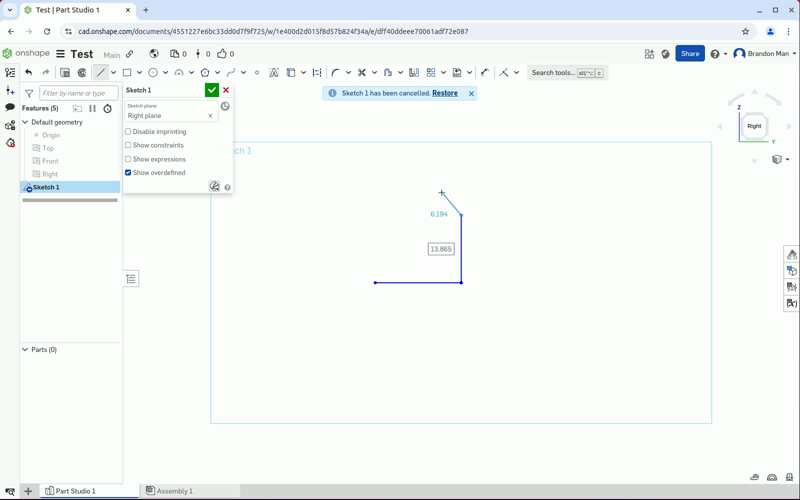
key_down(shift)
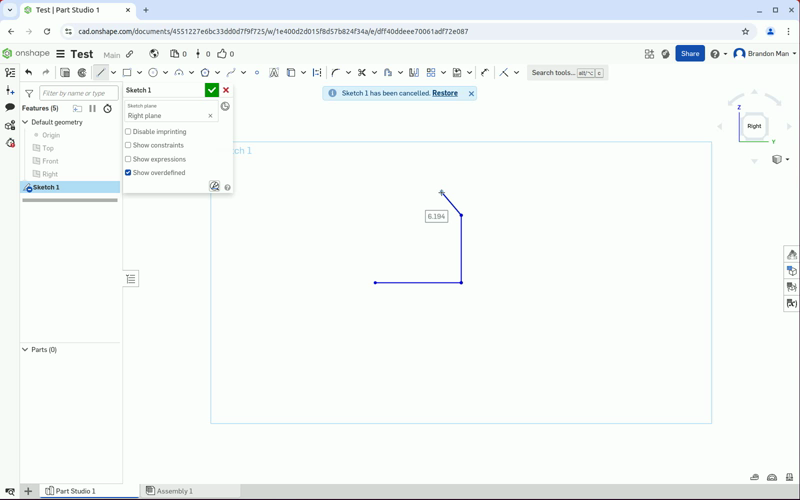
mouse_move(471, 192)
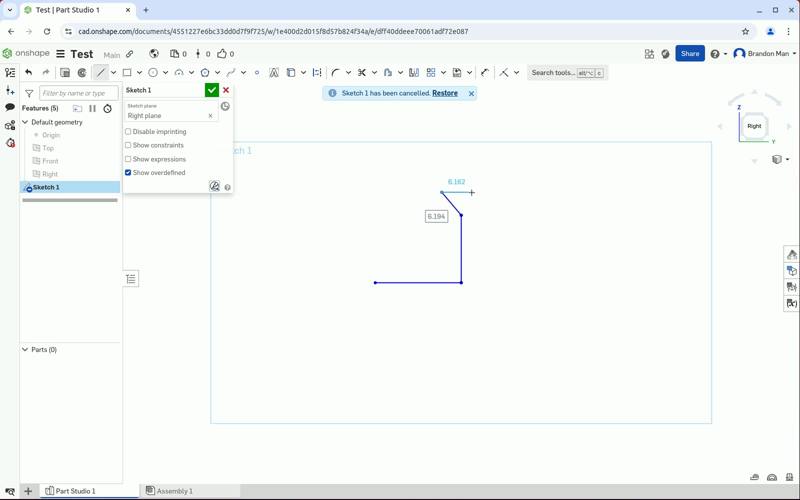
mouse_move(397, 192)
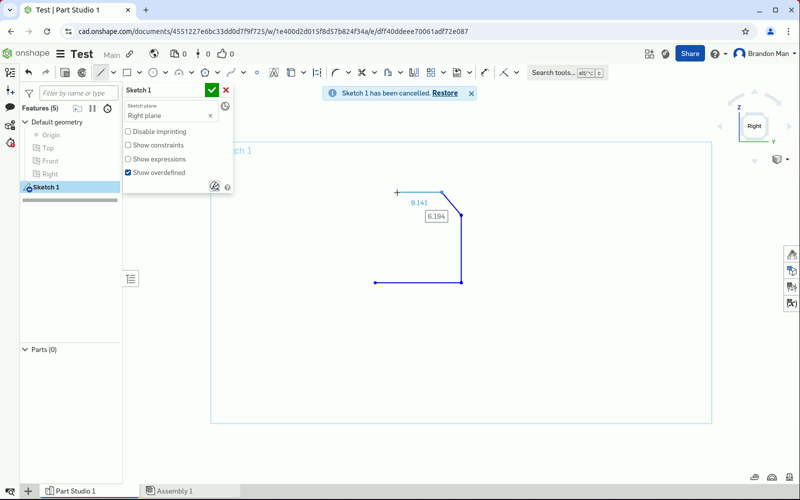
click(397, 192)
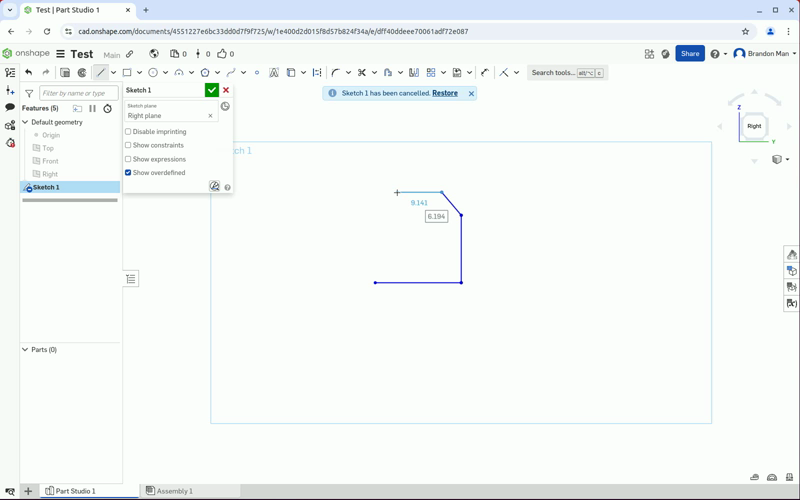
key_up(shift)
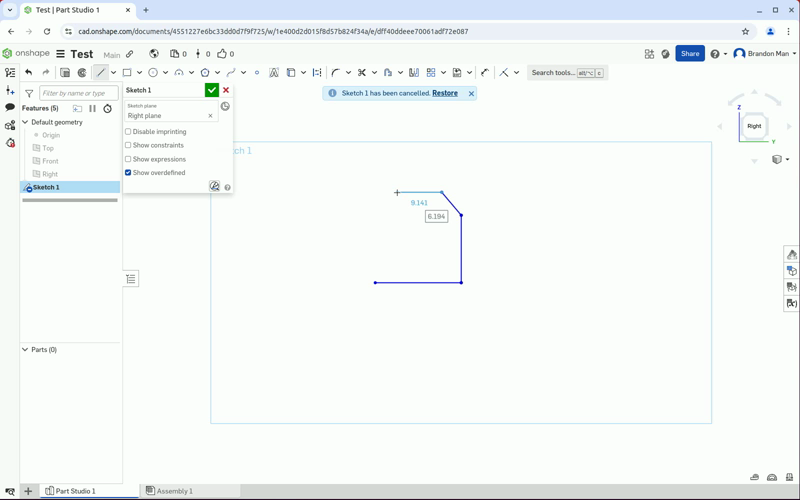
key_down(shift)
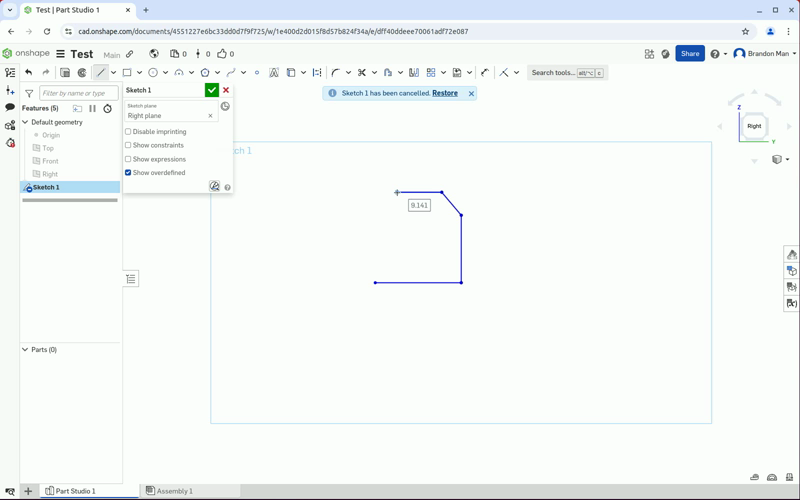
mouse_move(427, 192)
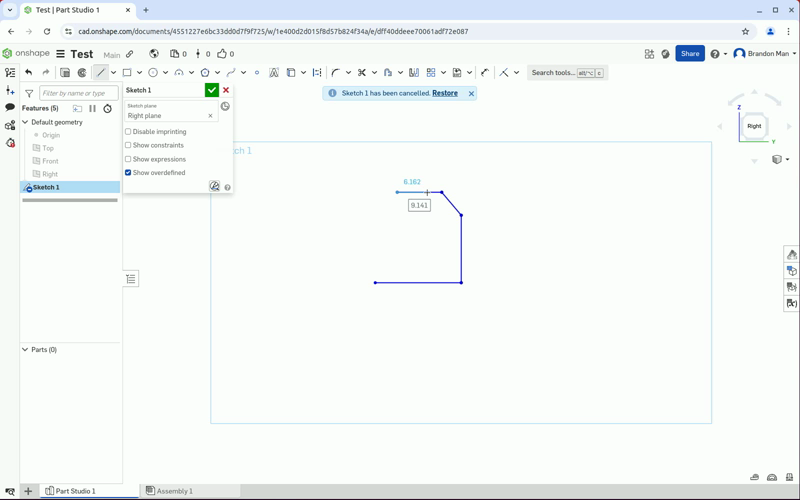
mouse_move(375, 215)
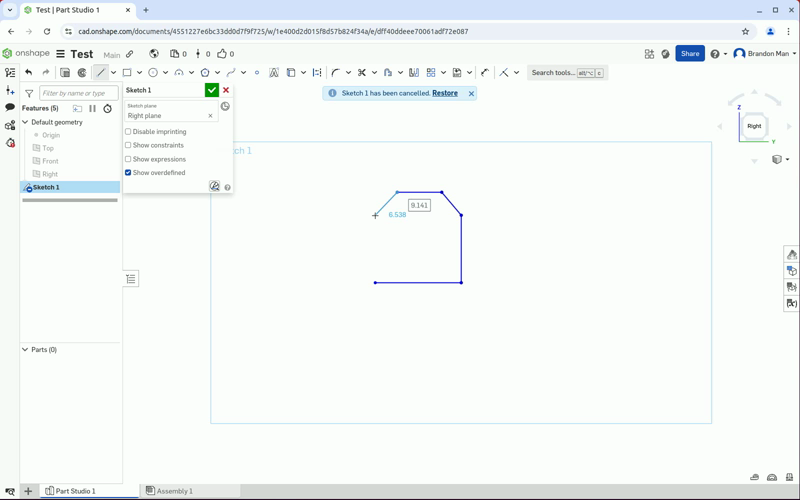
click(375, 215)
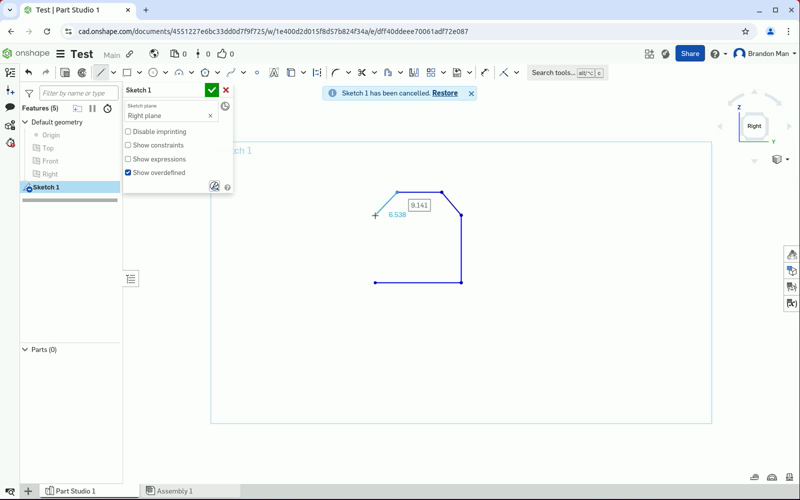
key_up(shift)
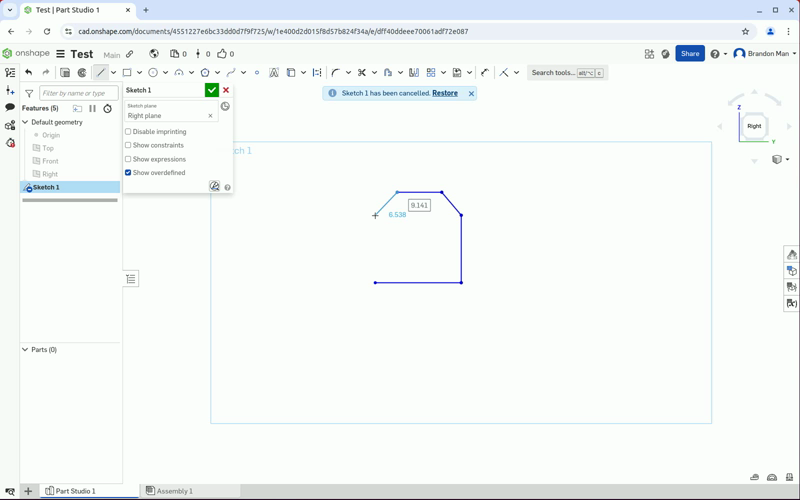
key_down(shift)
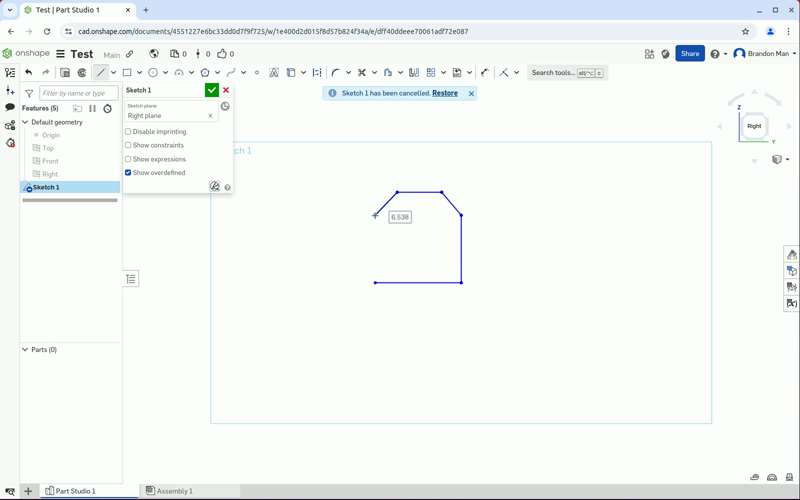
mouse_move(375, 282)
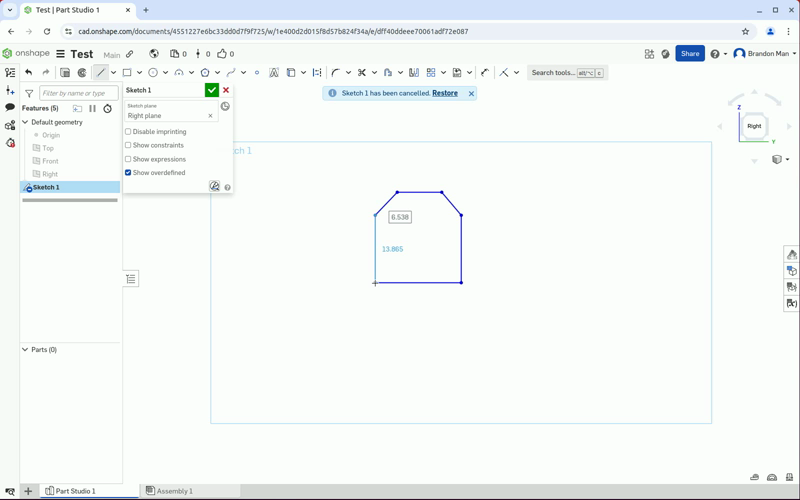
key_up(shift)
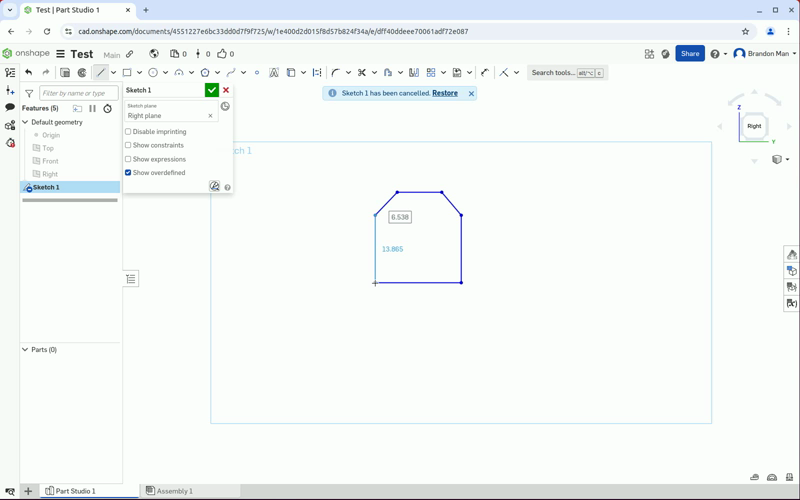
click(375, 282)
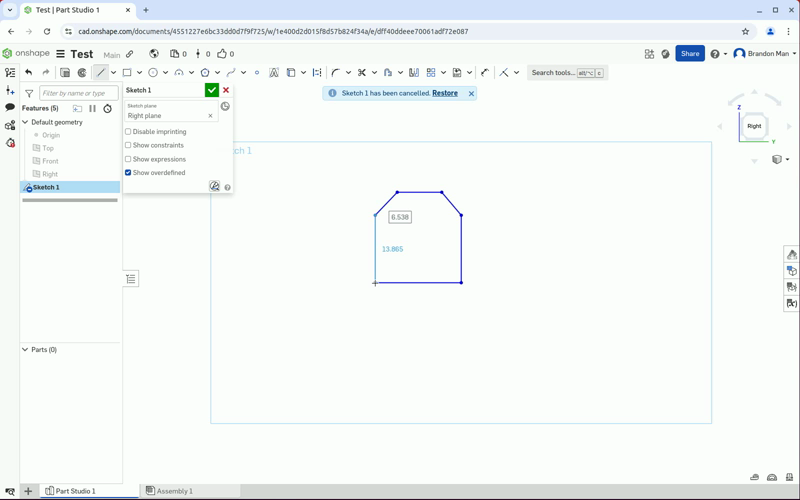
key(esc)
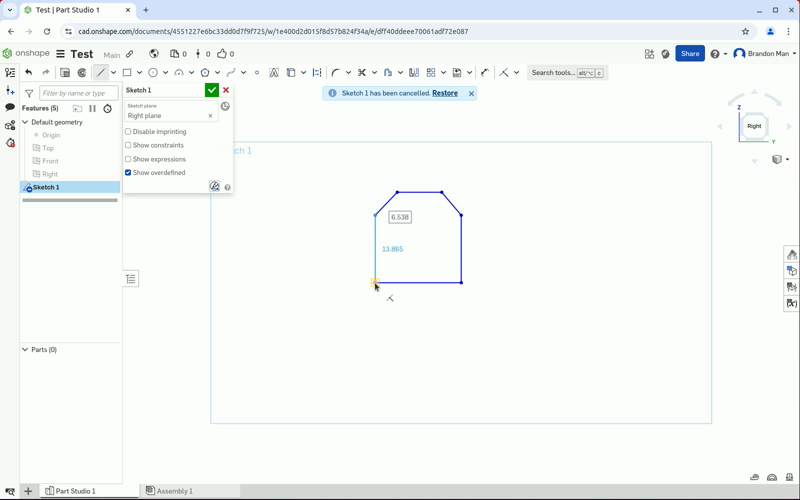
mouse_move(415, 262)
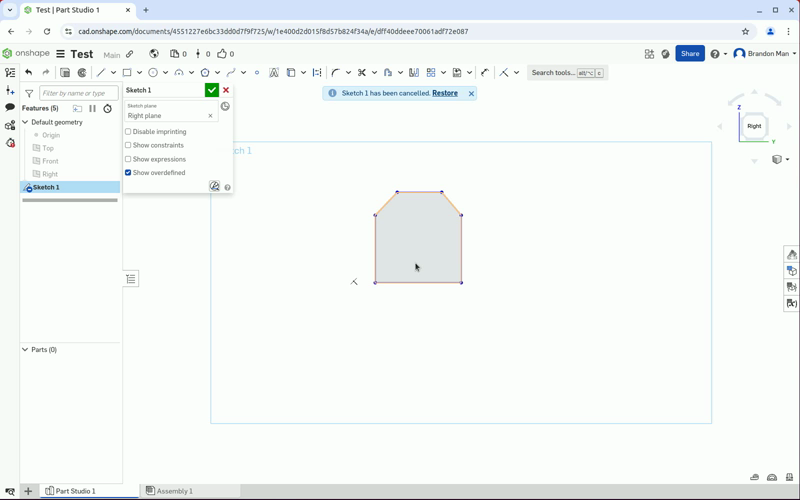
click(415, 262)
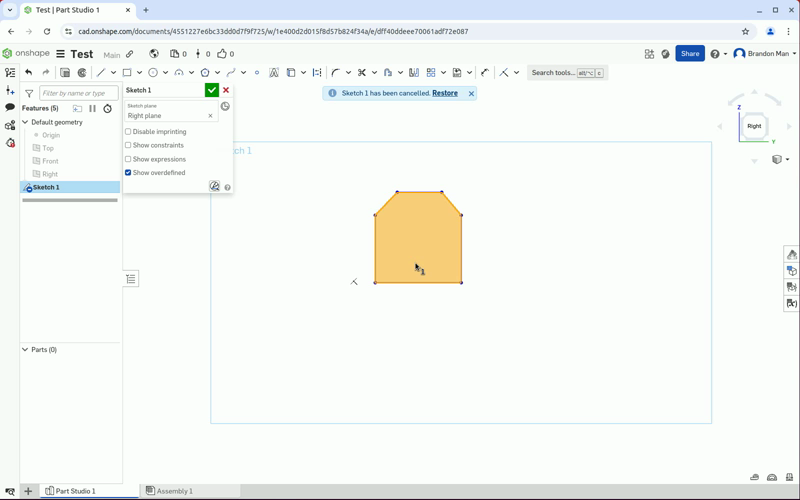
mouse_move(73, 352)
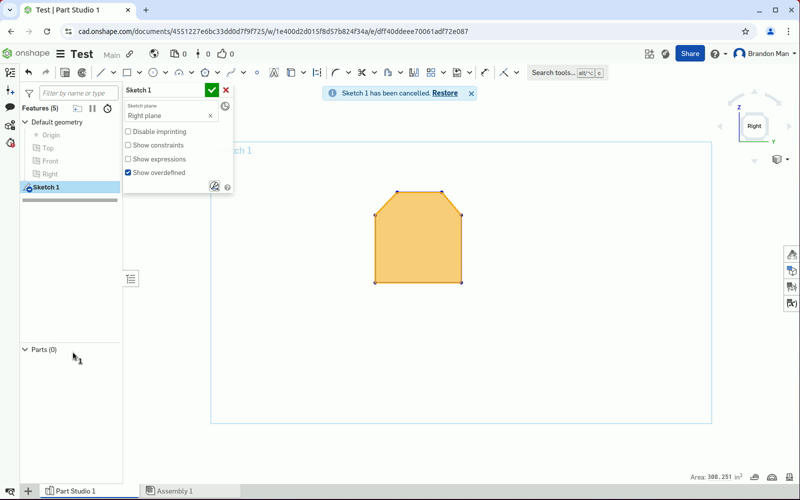
key(shift+y)
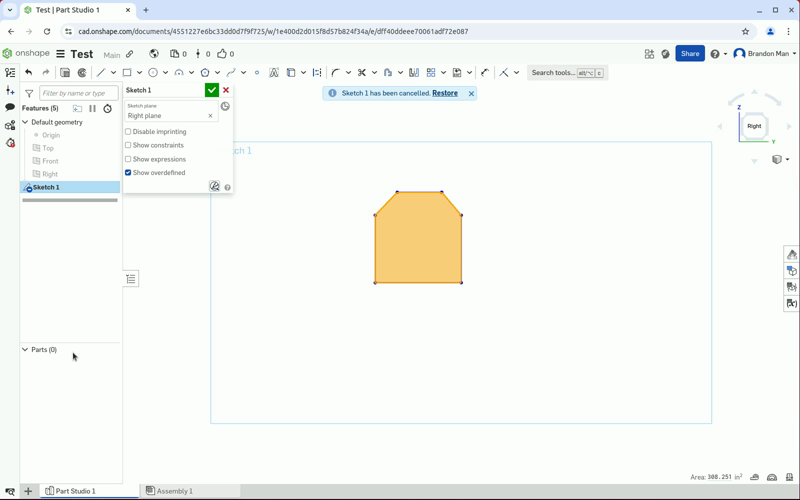
key(shift+e)
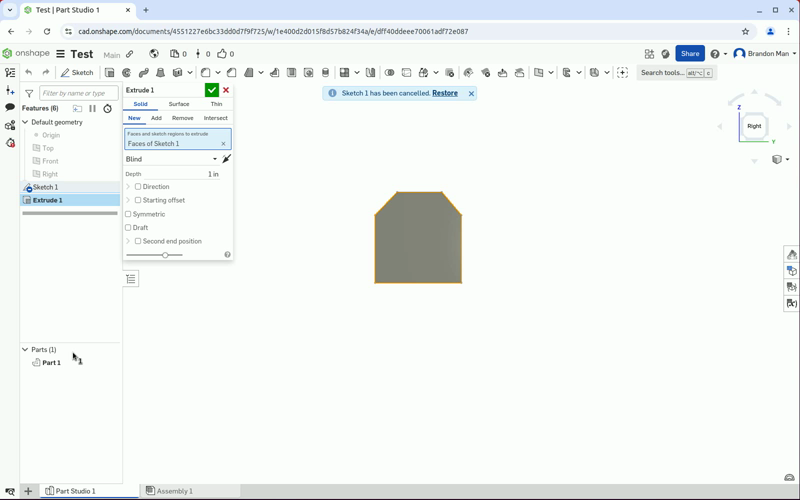
mouse_move(143, 106)
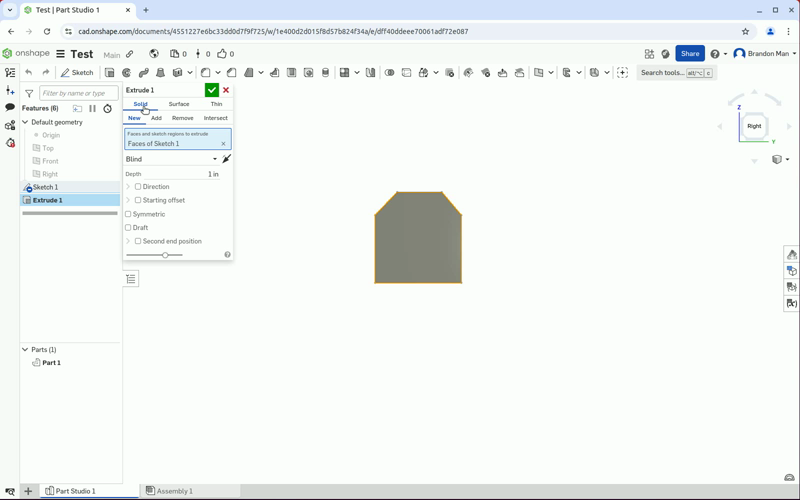
click(143, 106)
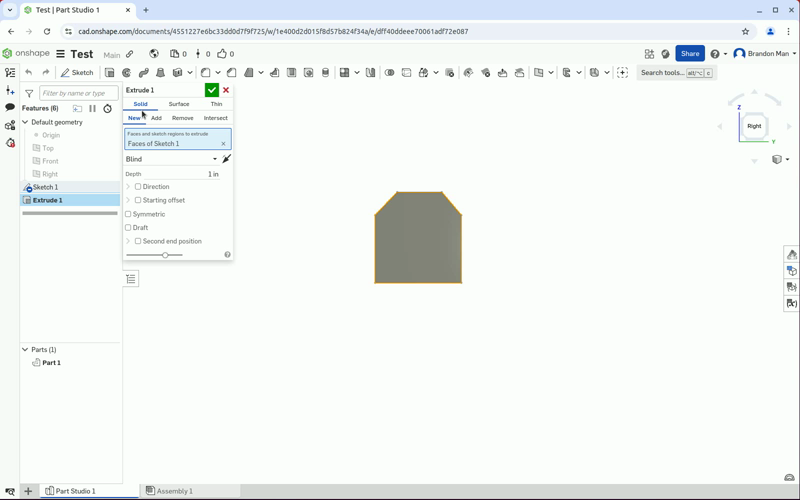
mouse_move(137, 120)
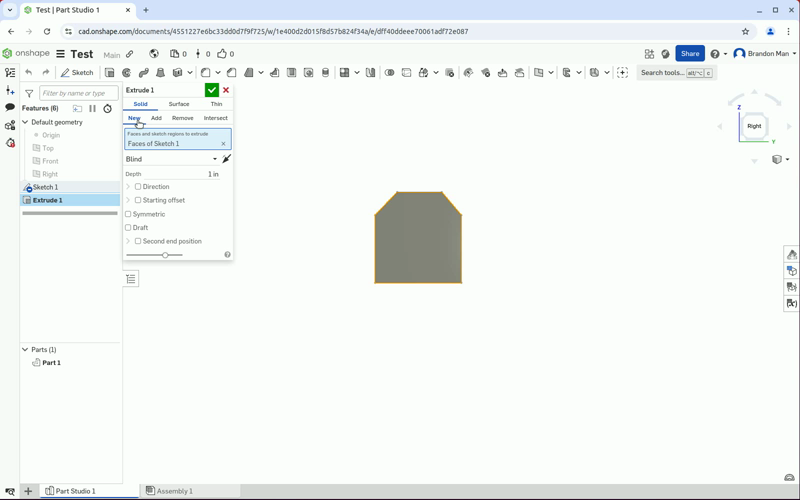
click(137, 120)
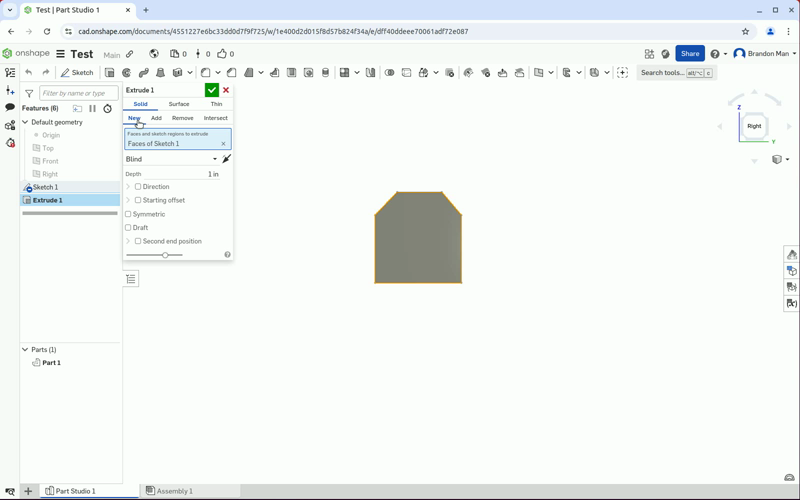
key(tab, 4)
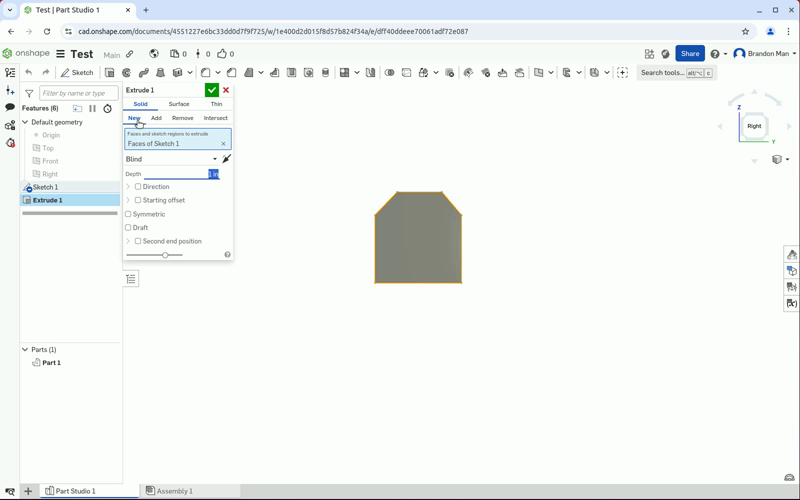
text(9.147)
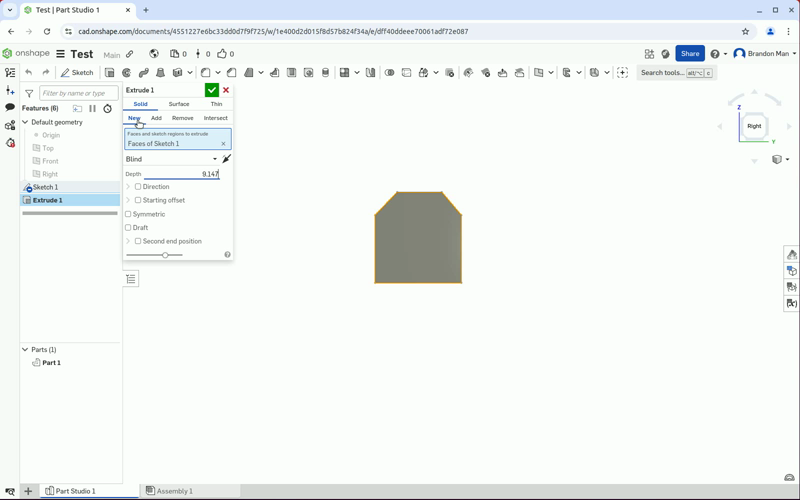
key(enter)
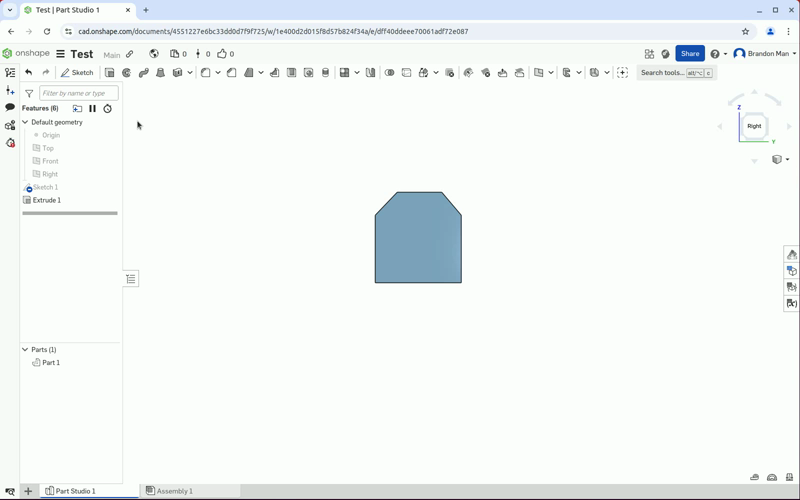
key(shift+h)
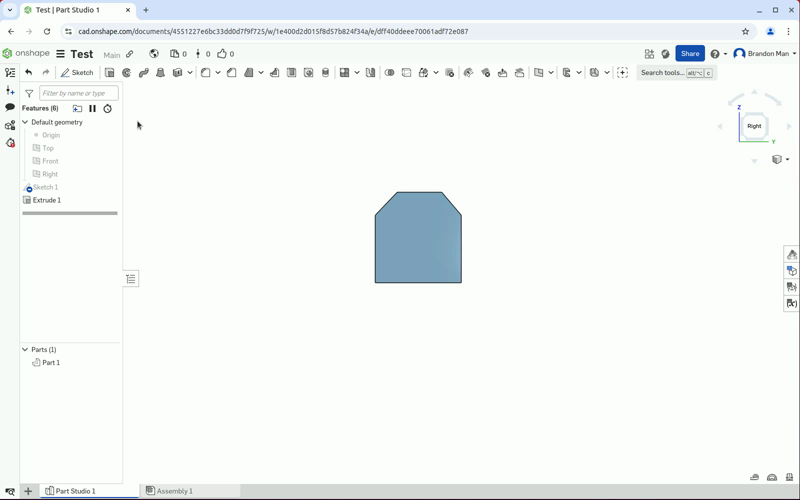
key(shift+h)
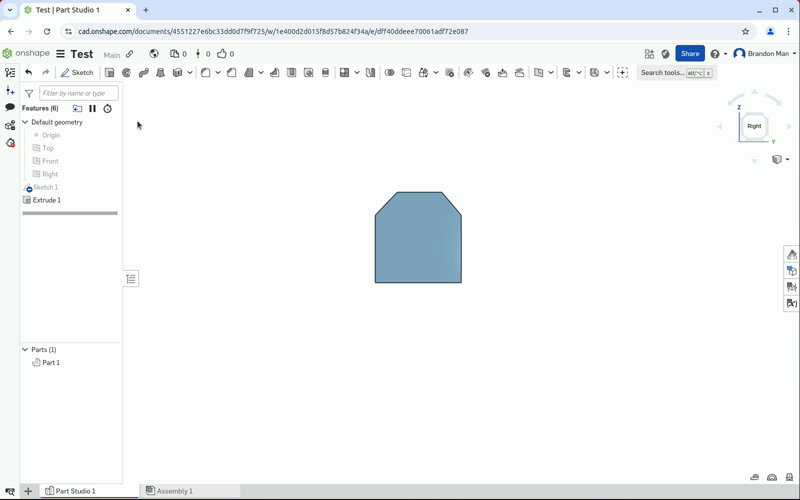
mouse_move(73, 189)
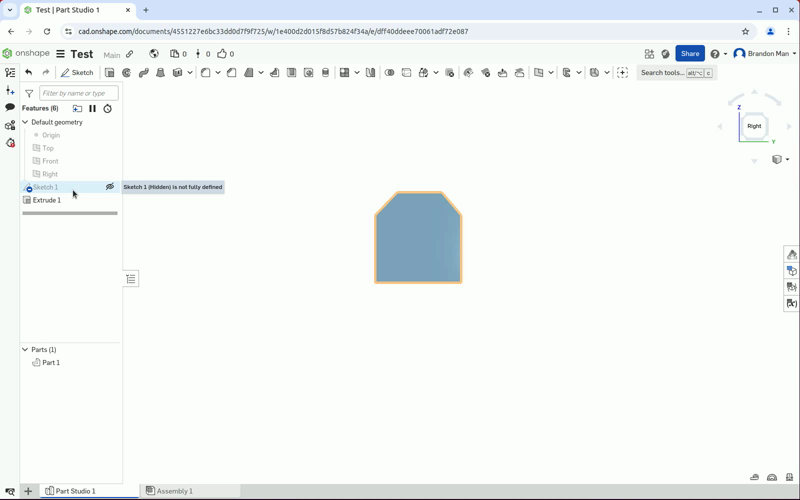
click(73, 189)
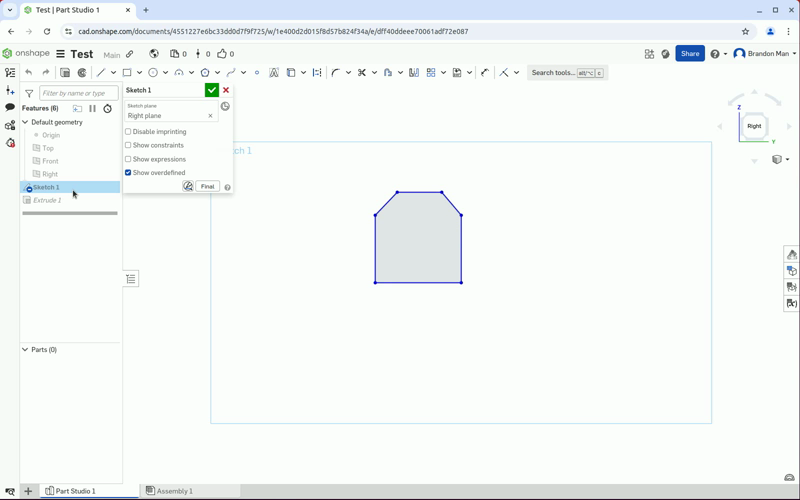
mouse_move(229, 92)
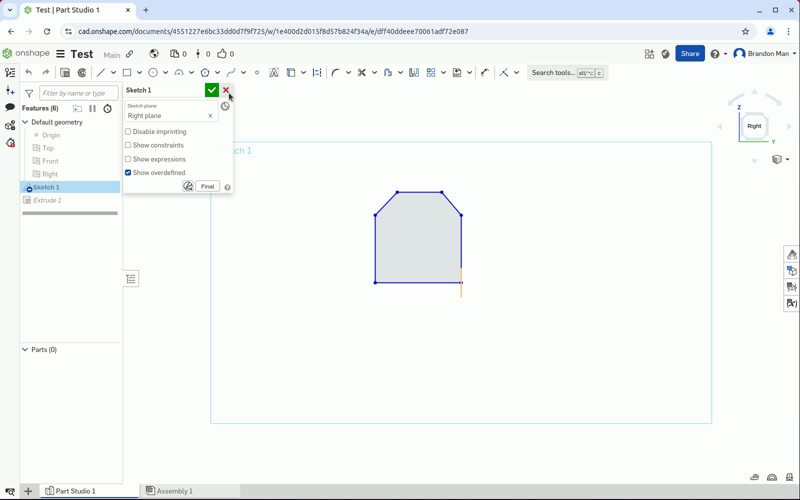
click(229, 92)
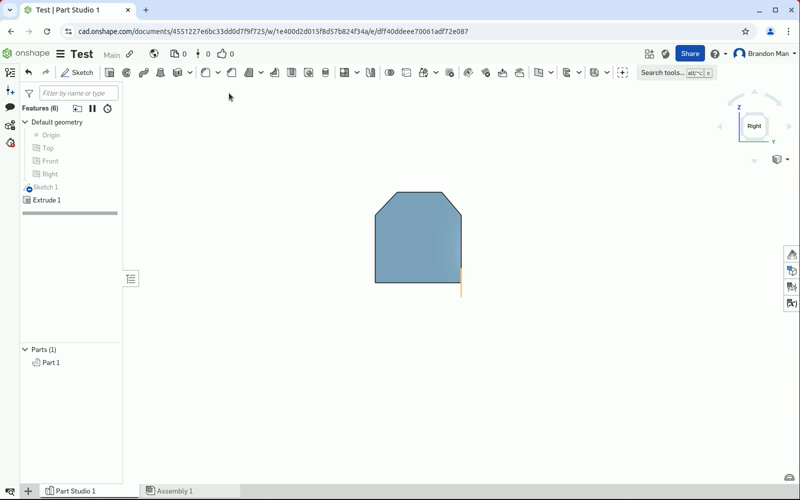
mouse_move(73, 352)
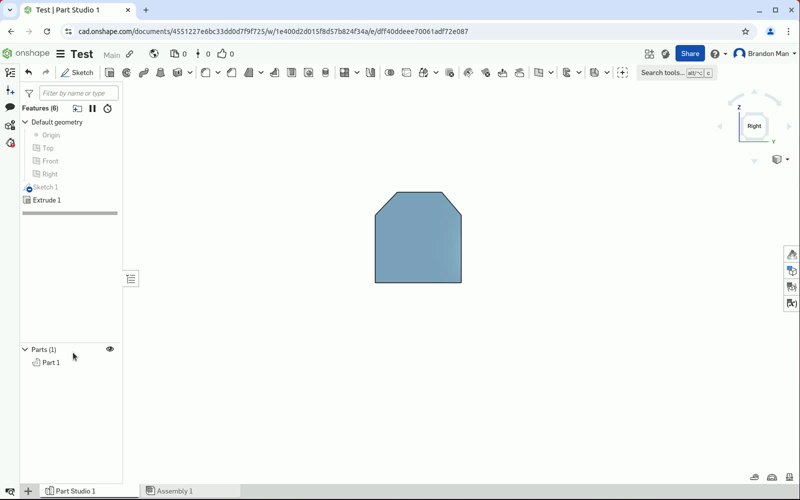
key(y)
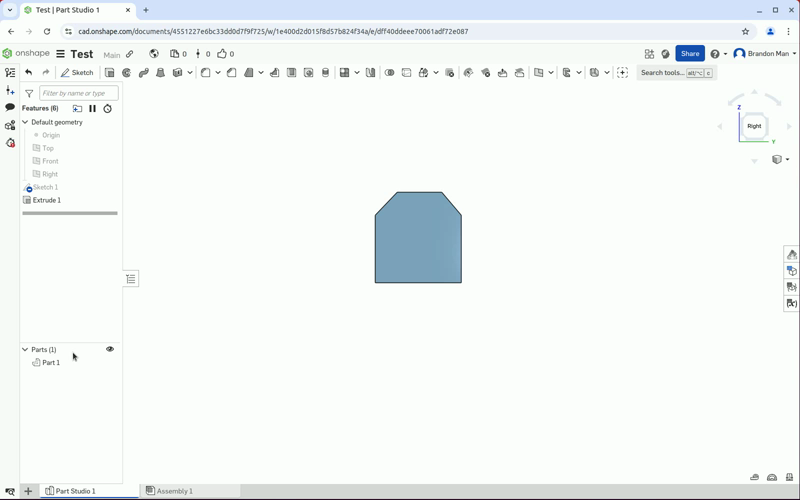
key(shift+p)
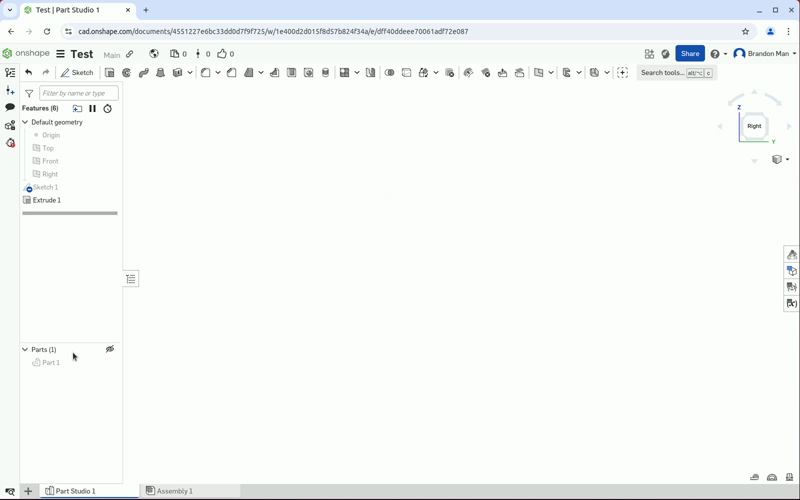
key(space)
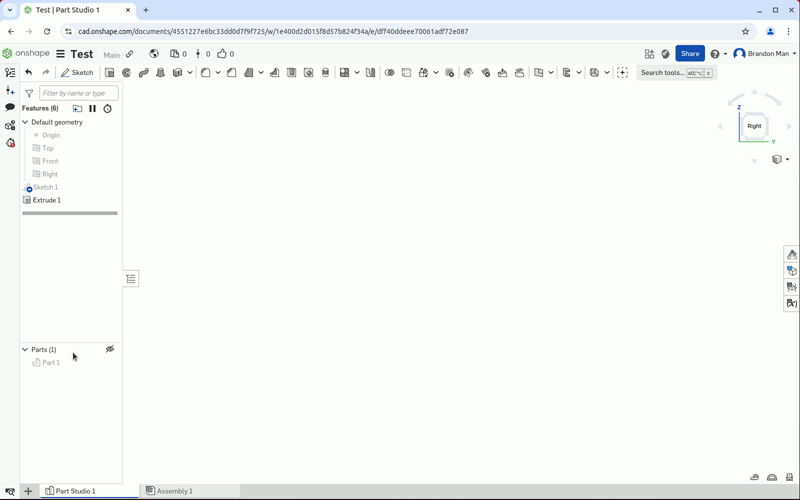
key_down(shift)
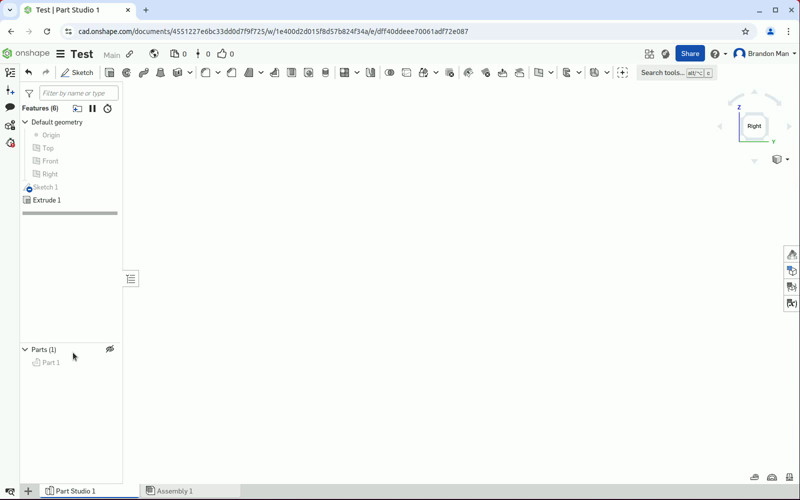
key(right)
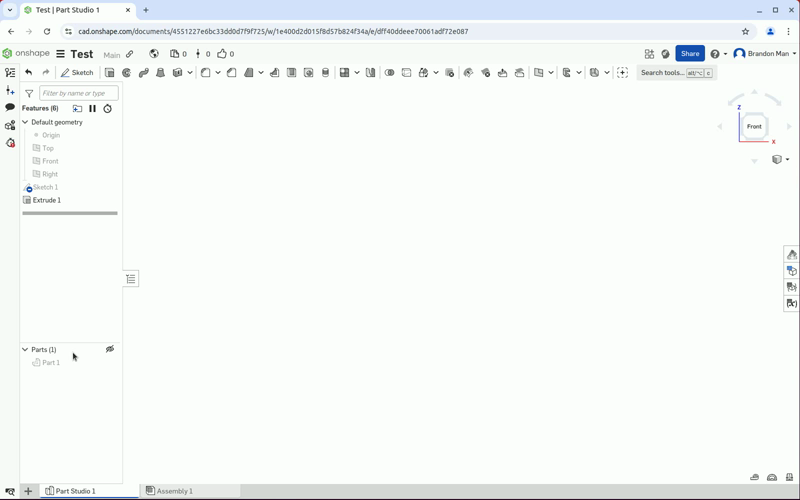
key_up(shift)
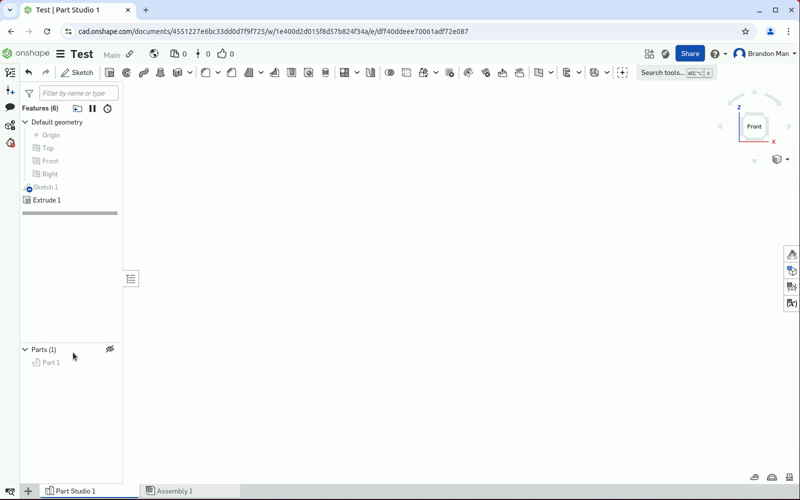
mouse_move(73, 352)
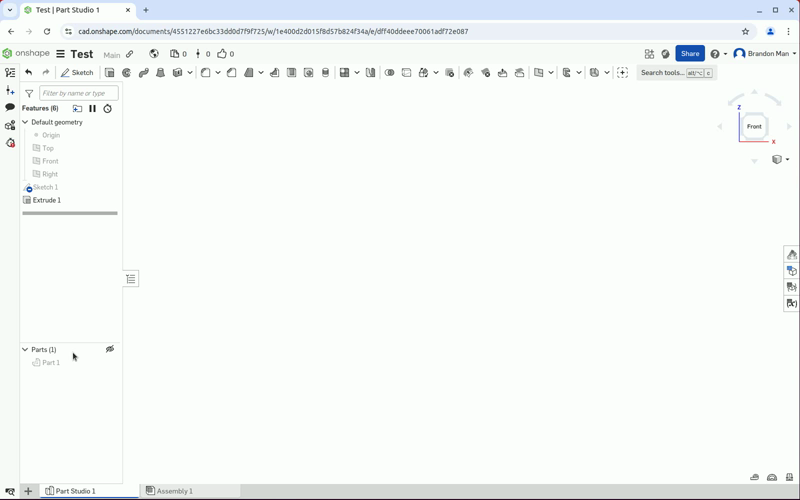
key(shift+y)
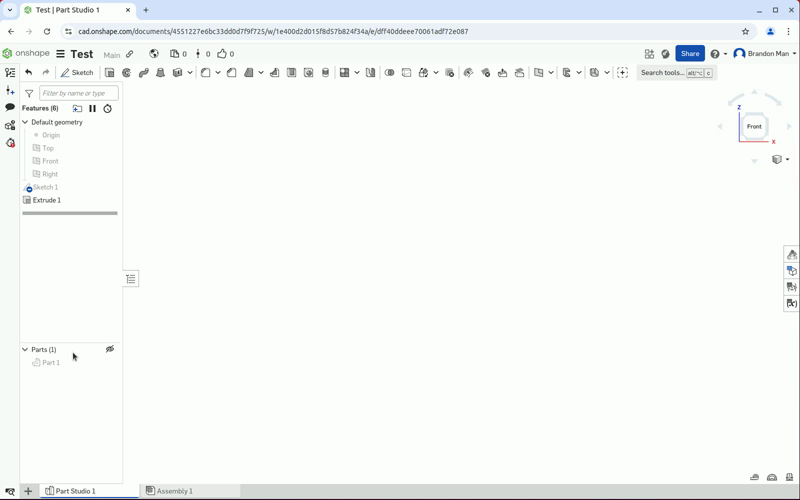
key(shift+s)
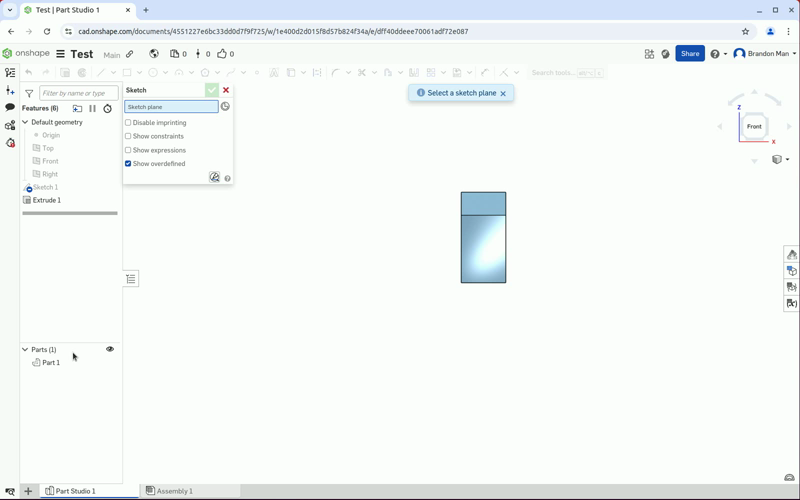
mouse_move(73, 163)
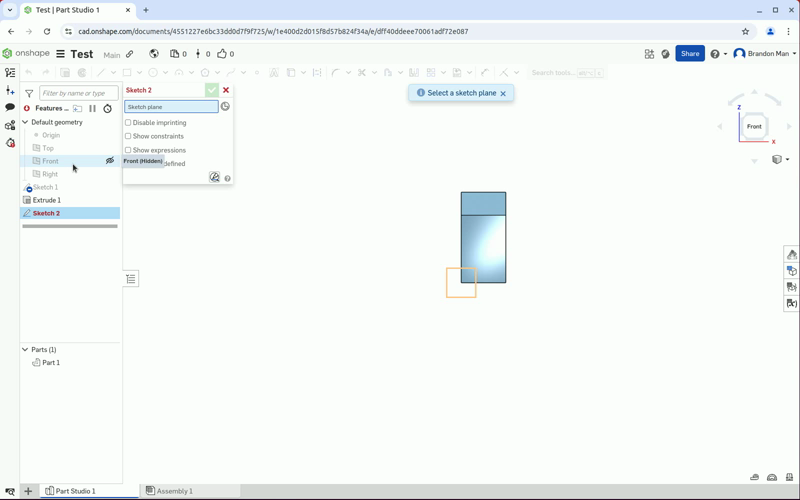
click(73, 163)
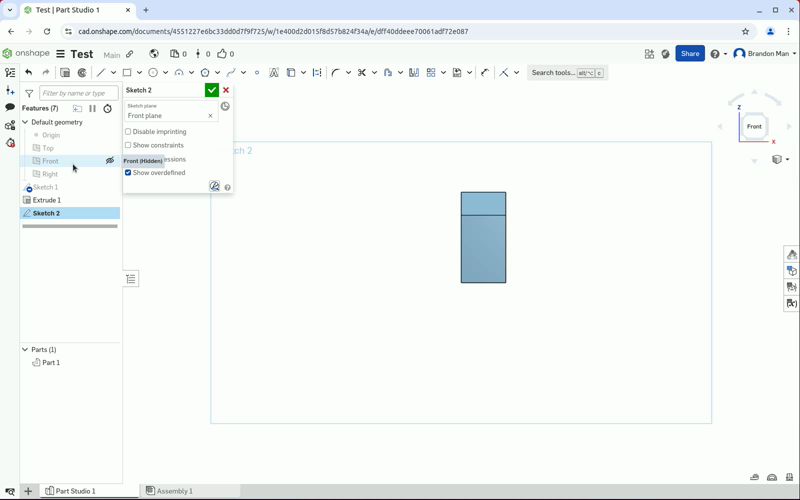
mouse_move(73, 352)
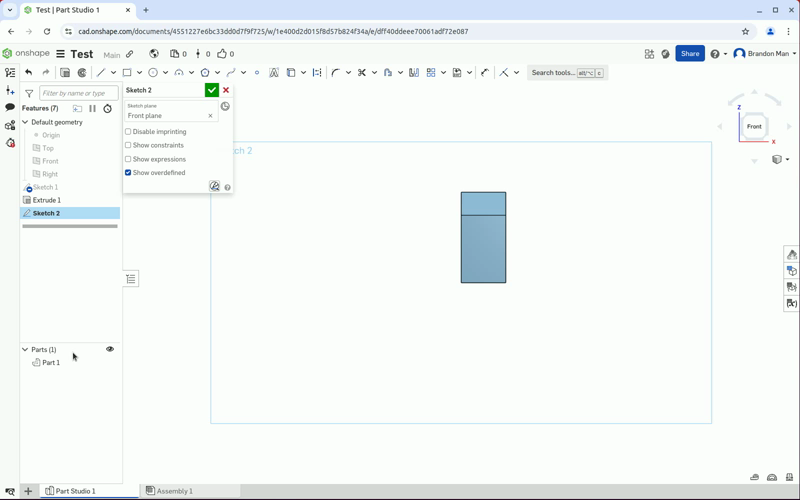
key(y)
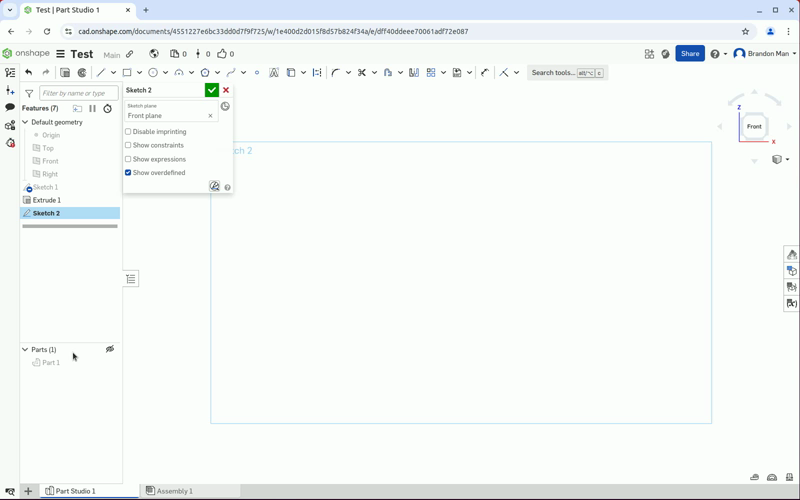
key(c)
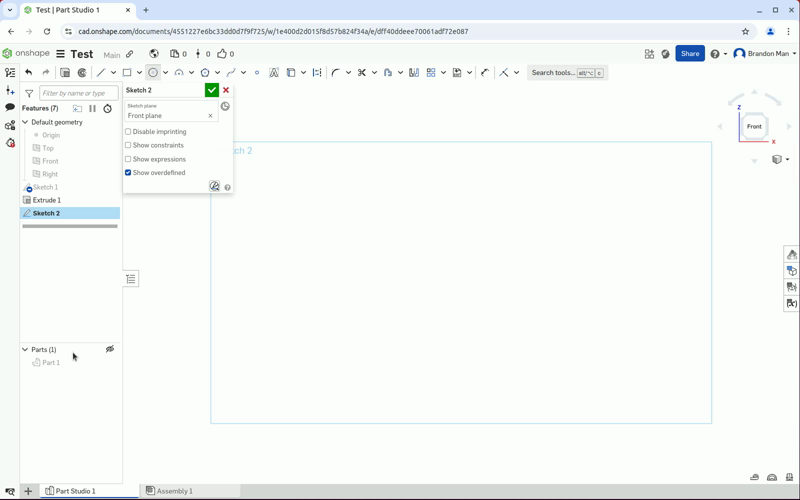
key_down(shift)
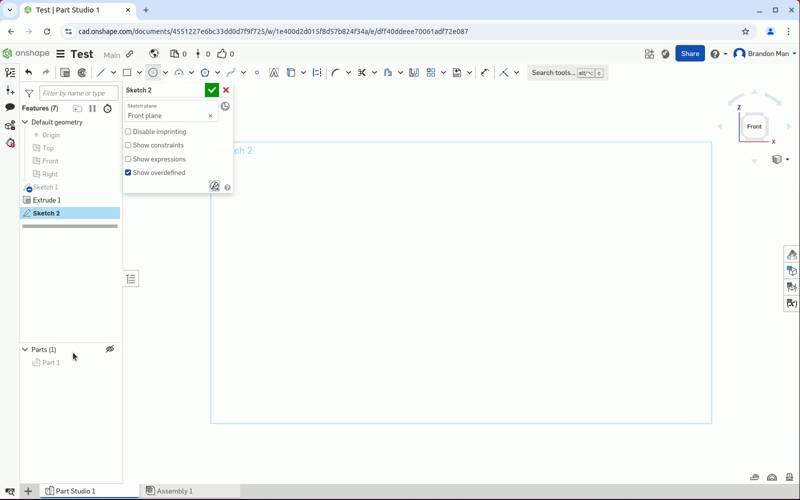
mouse_move(540, 249)
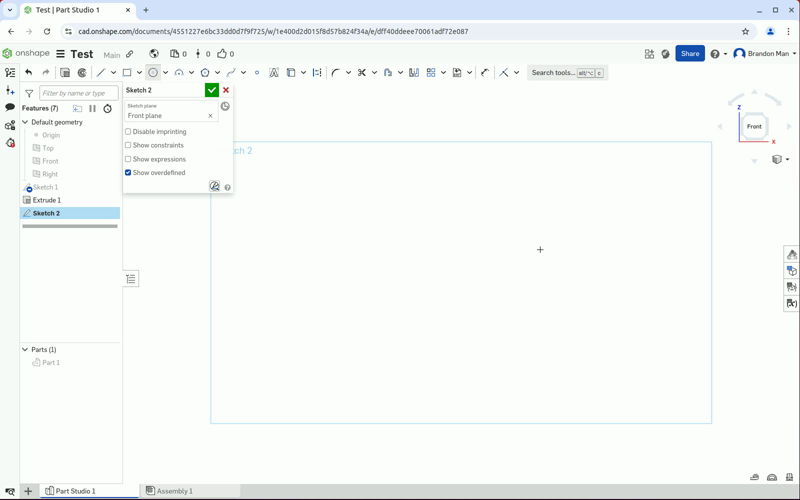
click(540, 249)
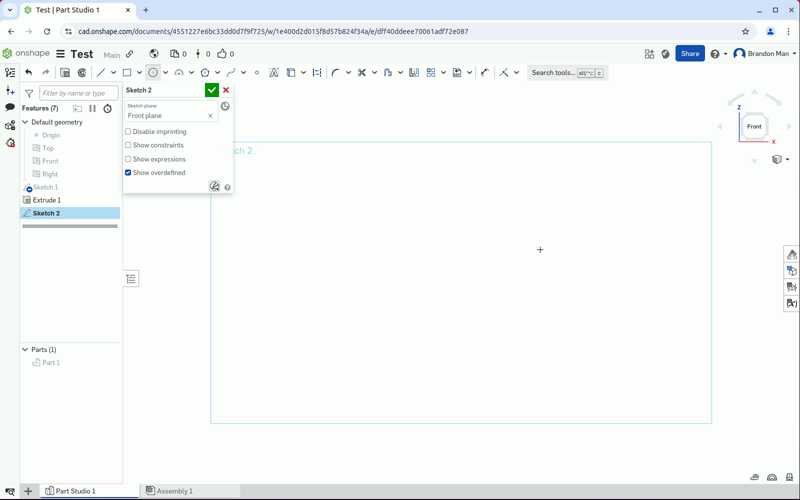
key_up(shift)
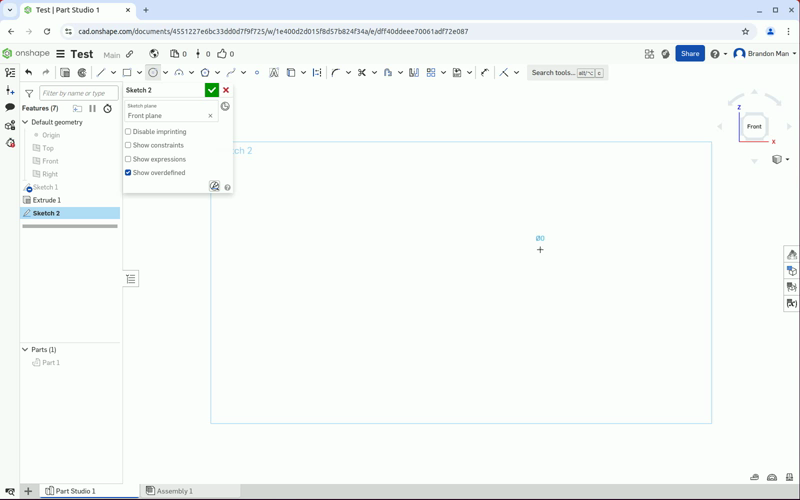
mouse_move(574, 249)
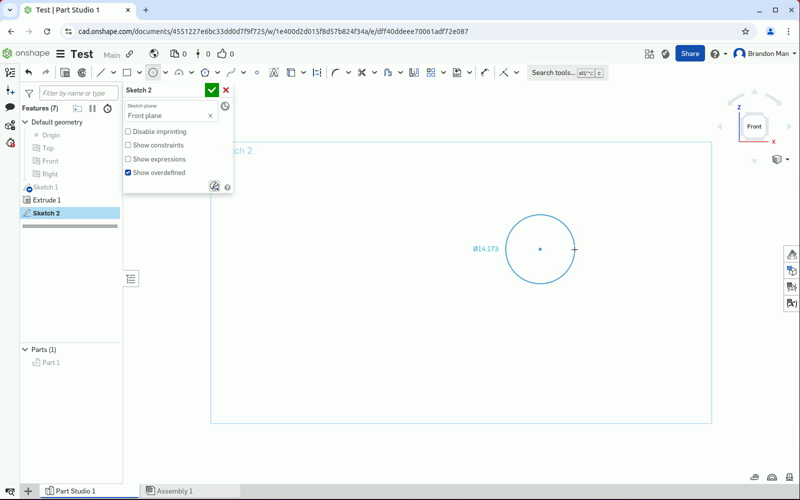
click(574, 249)
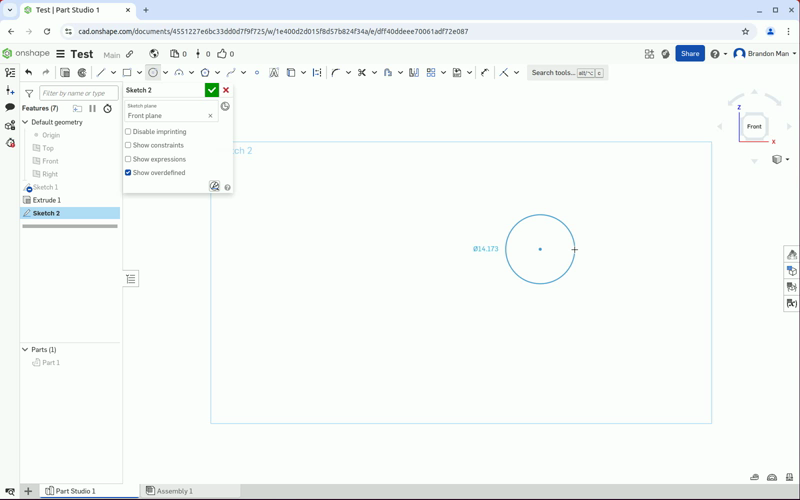
key(esc)
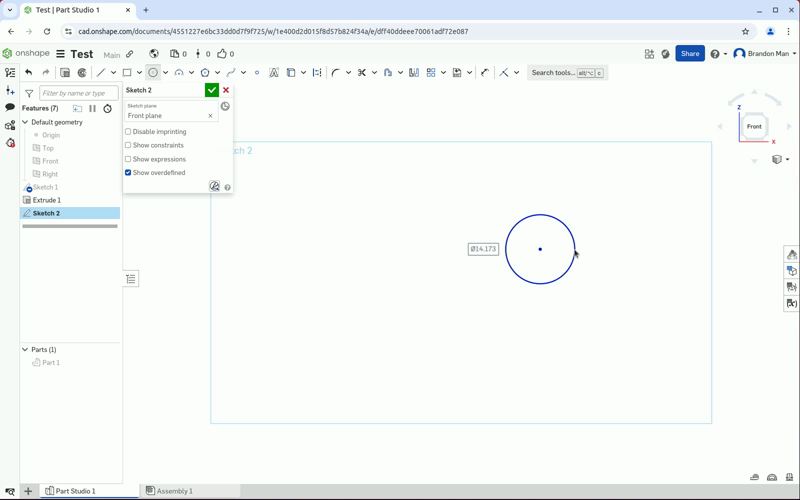
key(c)
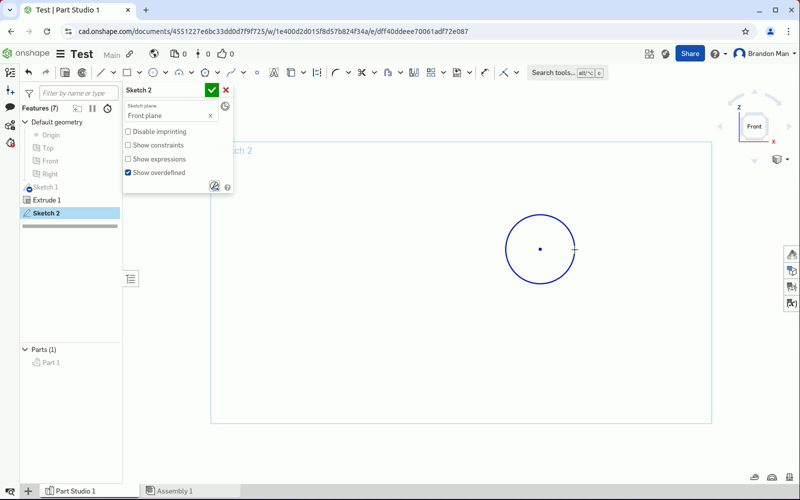
key_down(shift)
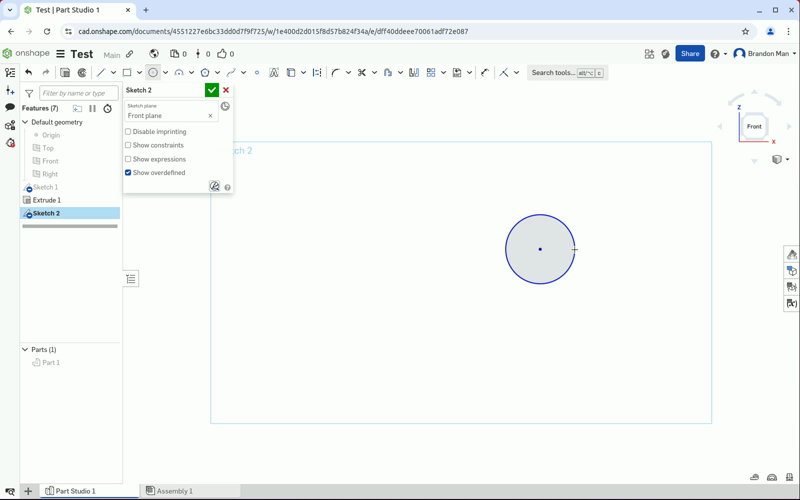
mouse_move(540, 249)
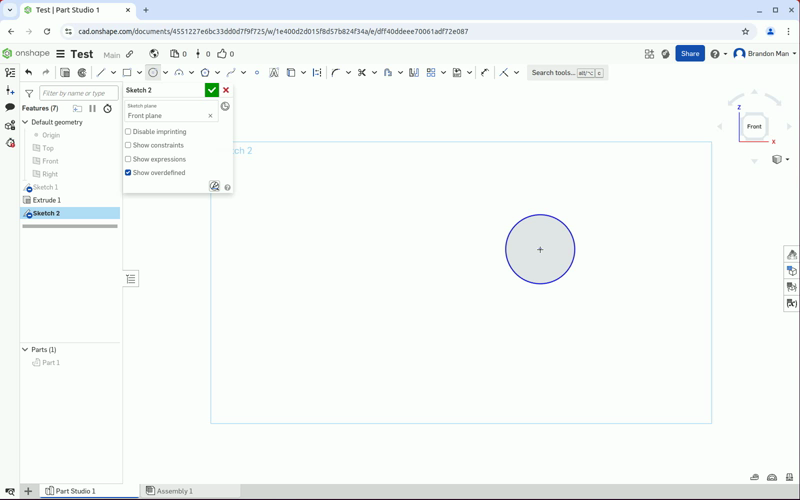
click(540, 249)
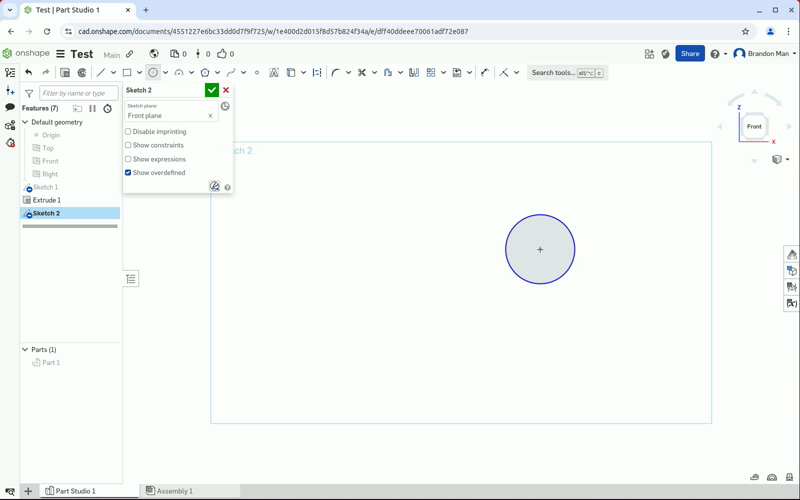
key_up(shift)
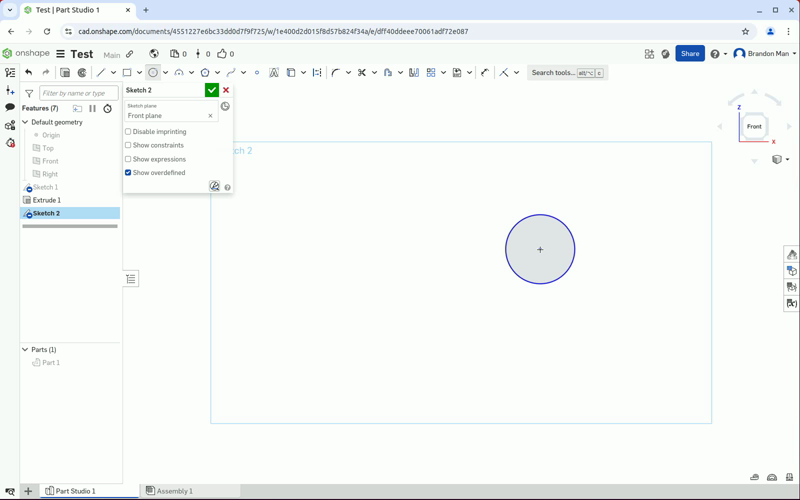
mouse_move(563, 249)
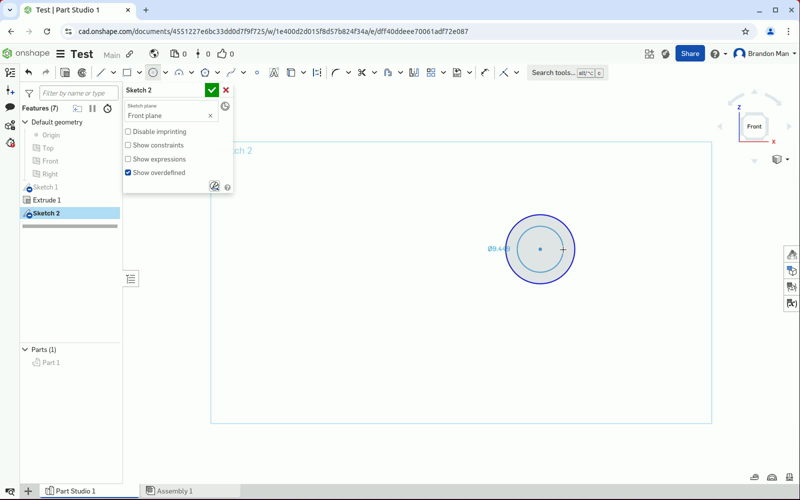
click(563, 249)
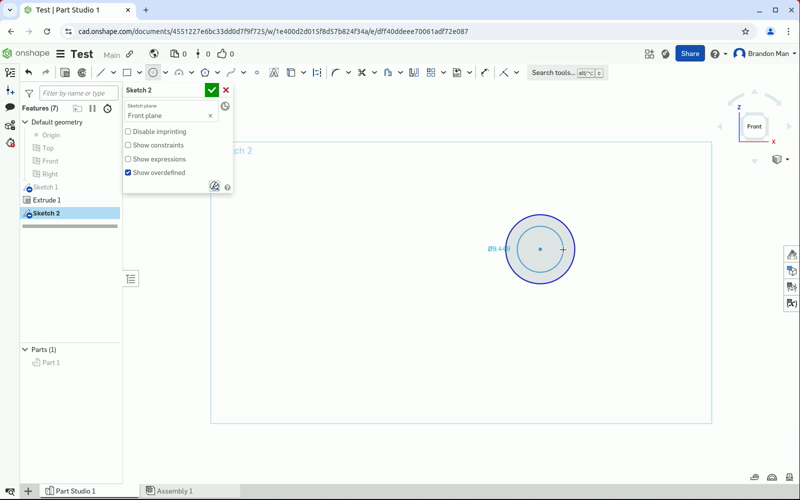
key(esc)
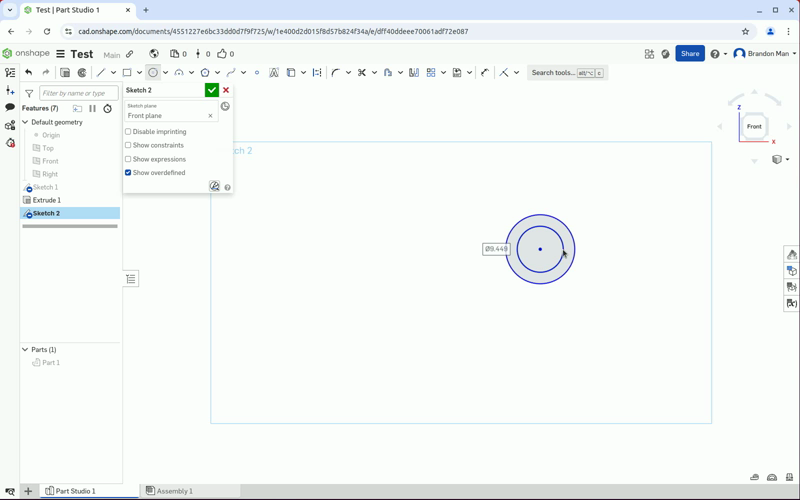
mouse_move(566, 258)
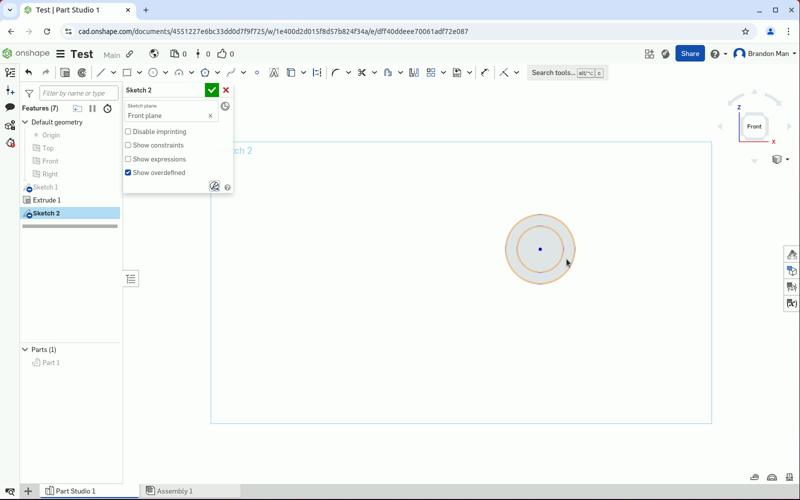
click(566, 258)
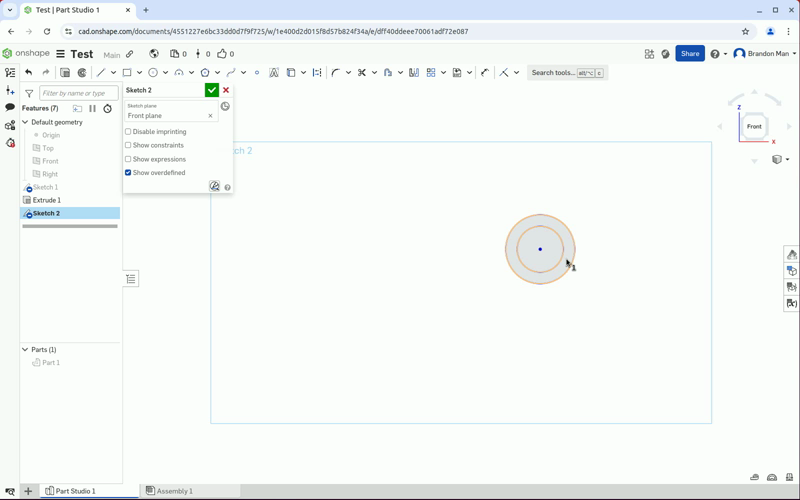
mouse_move(73, 352)
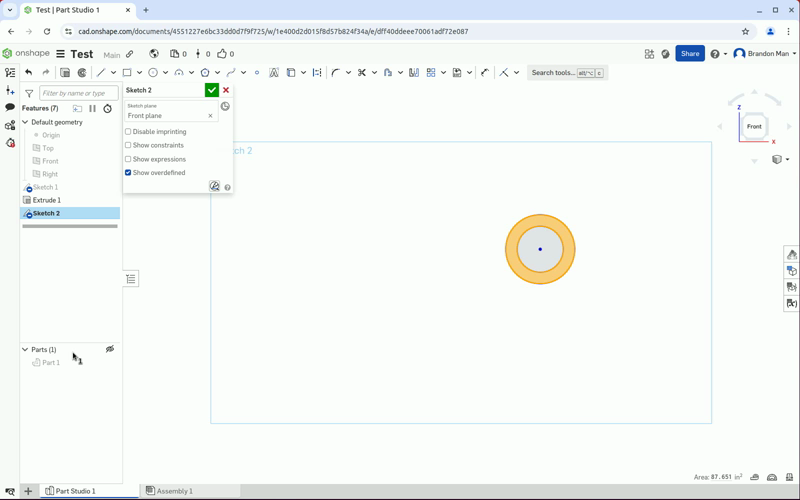
key(shift+y)
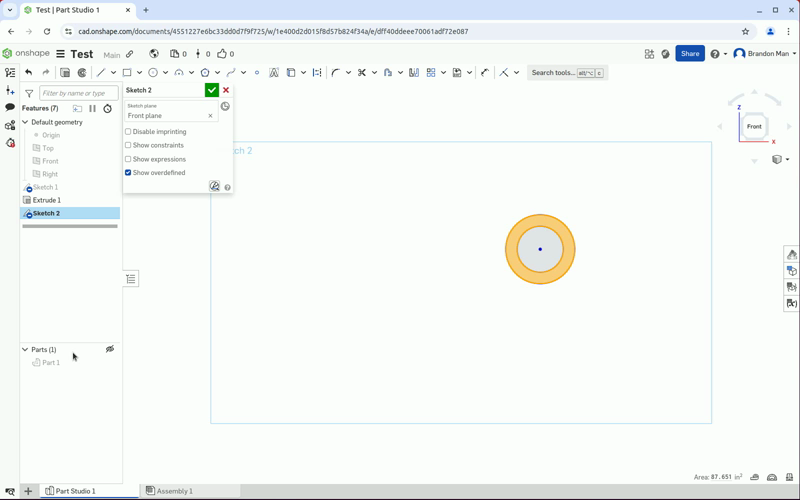
key(shift+e)
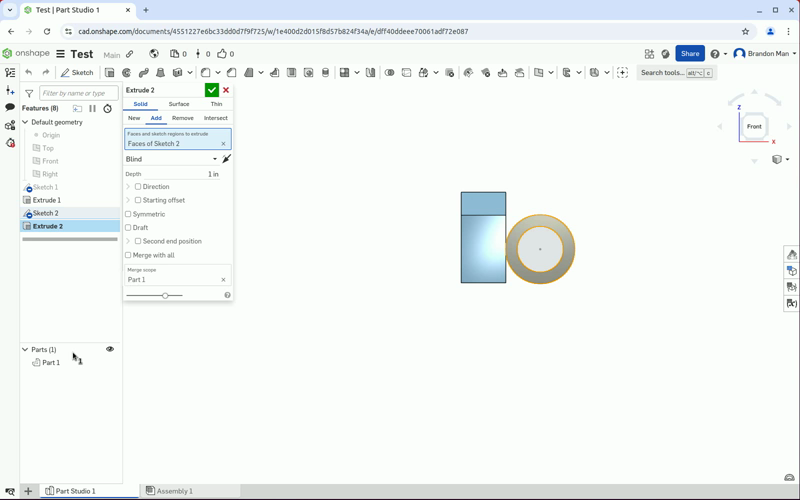
mouse_move(143, 106)
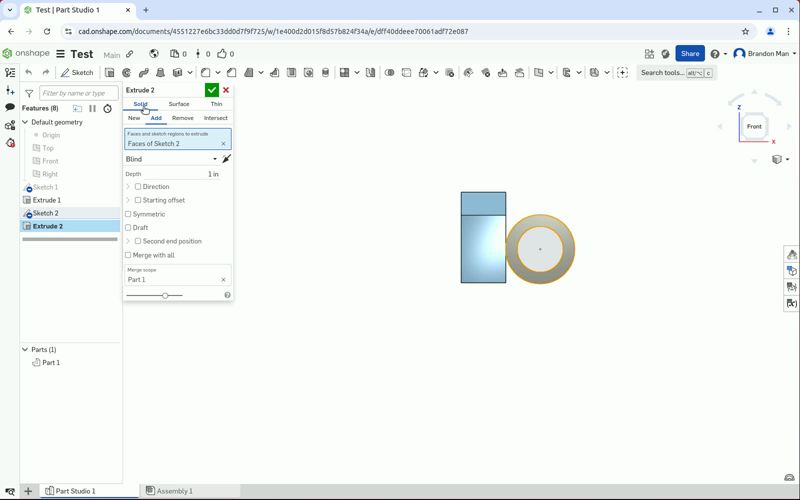
click(143, 106)
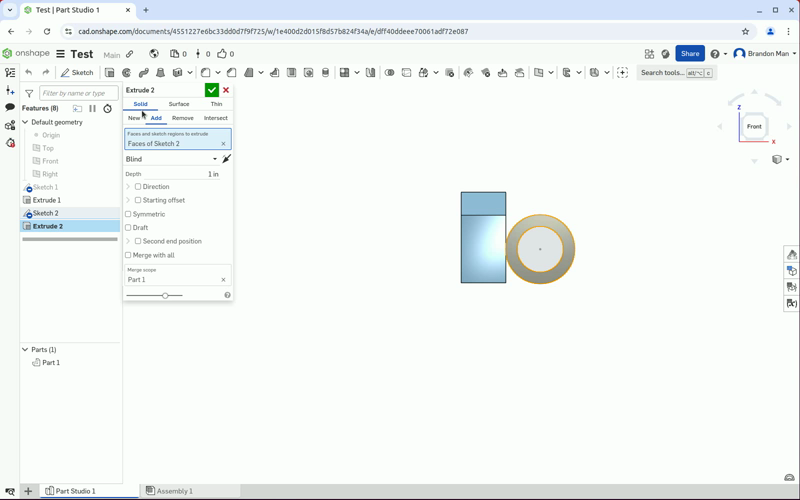
mouse_move(137, 120)
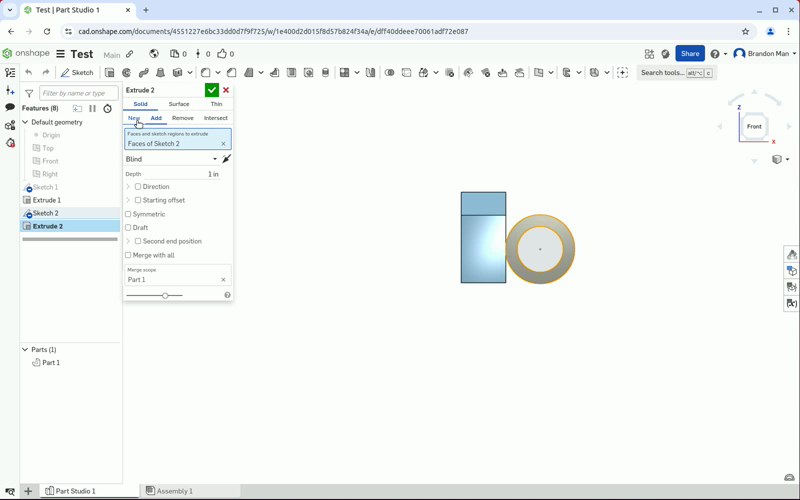
click(137, 120)
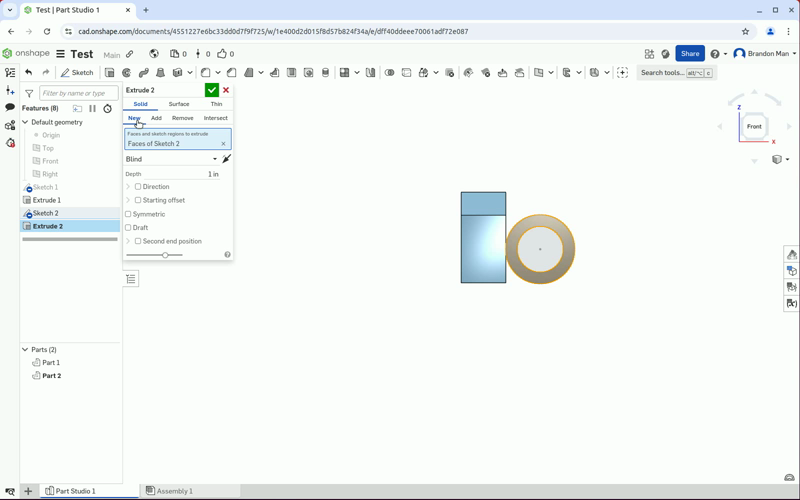
key(tab, 4)
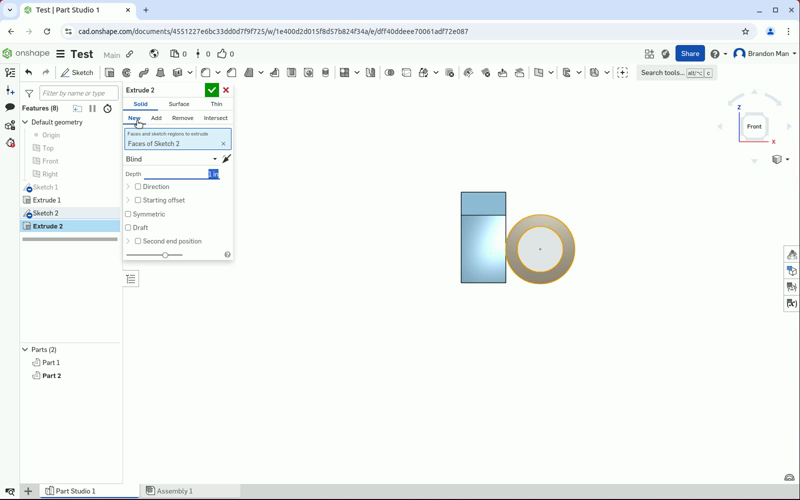
text(18.535)
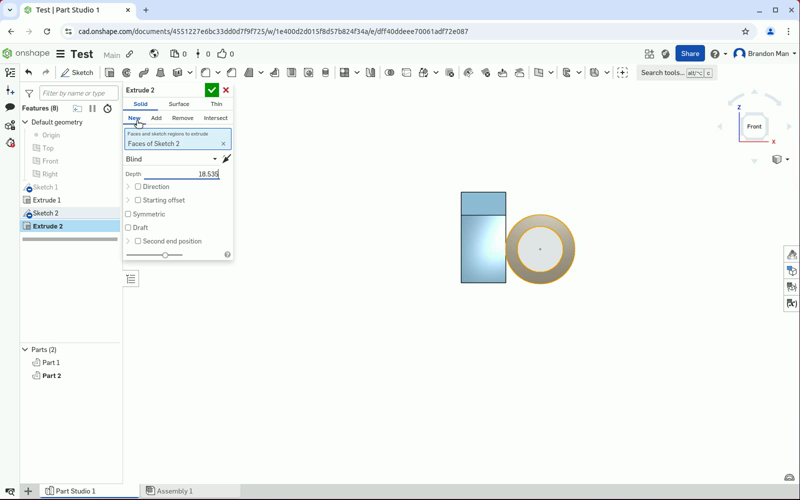
key(enter)
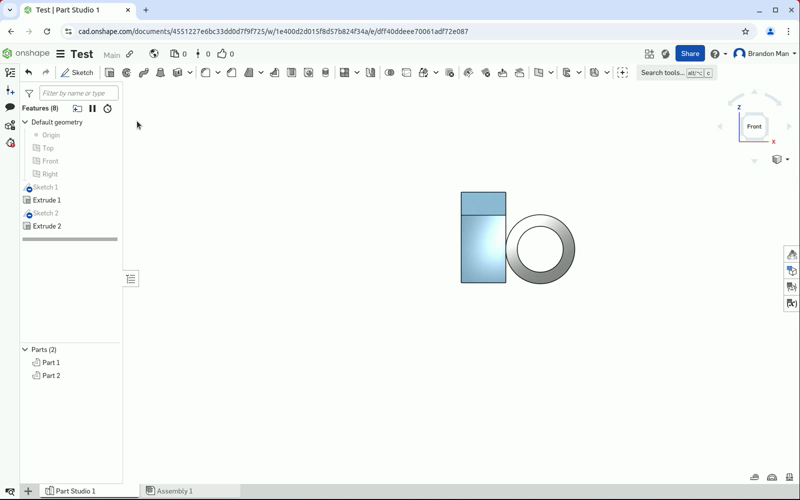
key(shift+h)
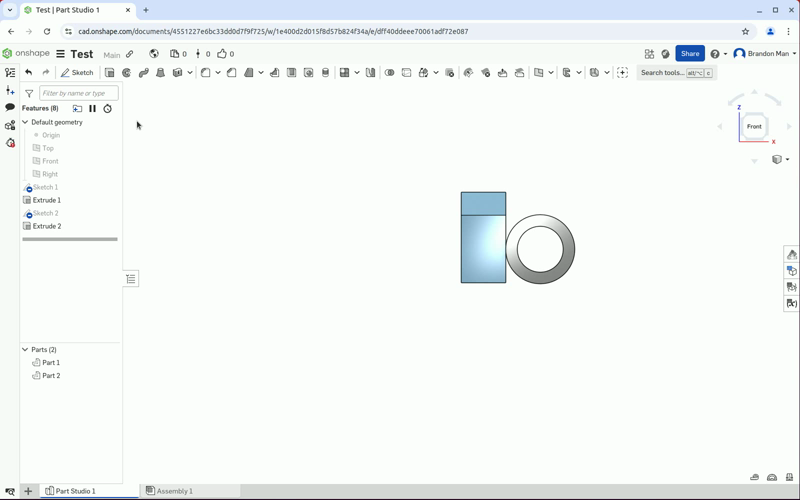
key(shift+h)
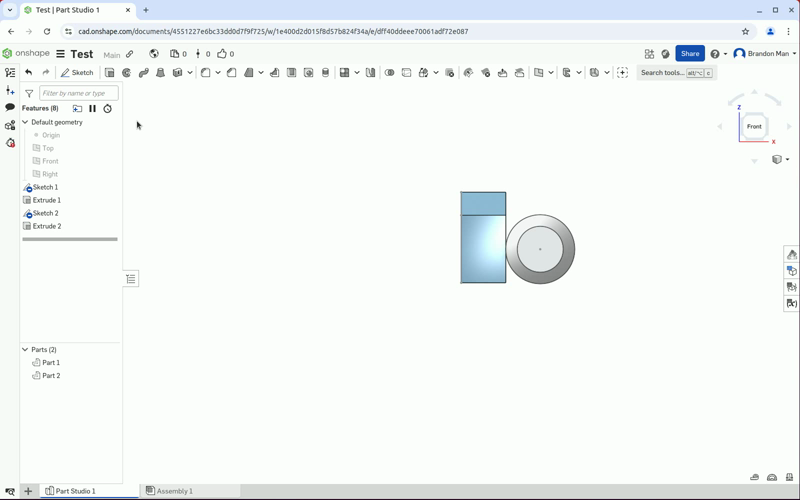
key(shift+7)
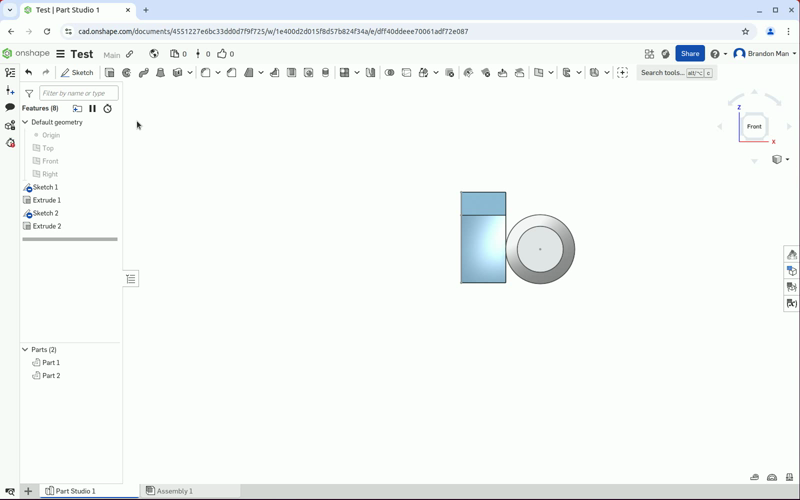
key(left, 2)
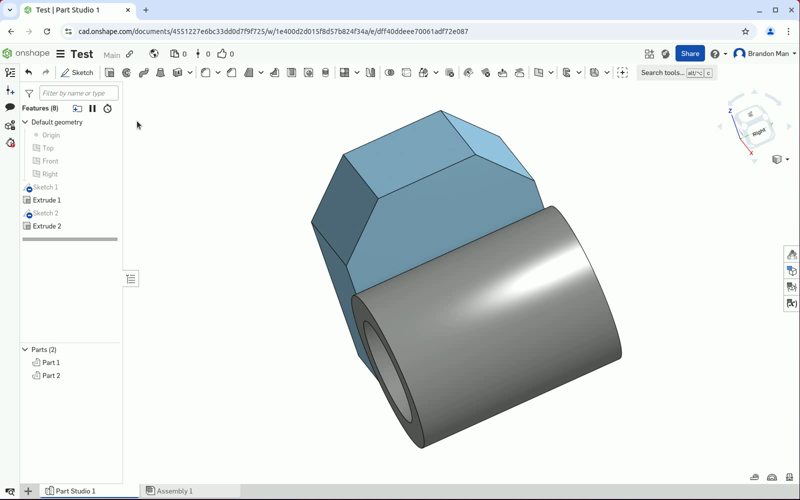
key(down, 2)
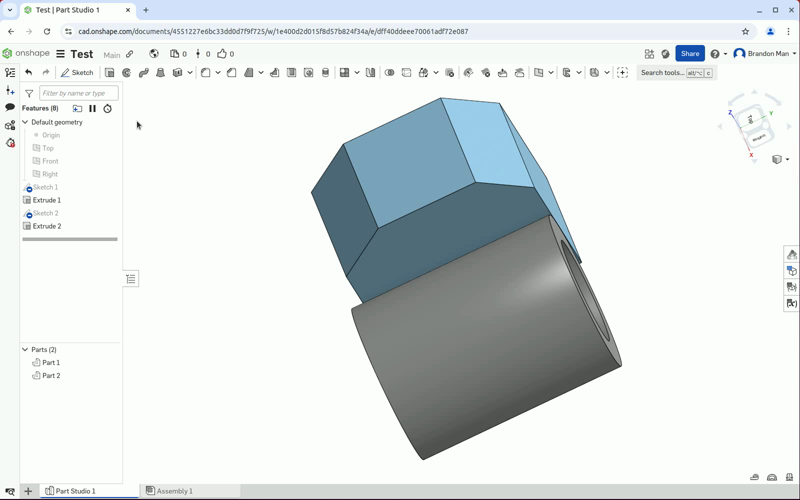
key(up, 2)
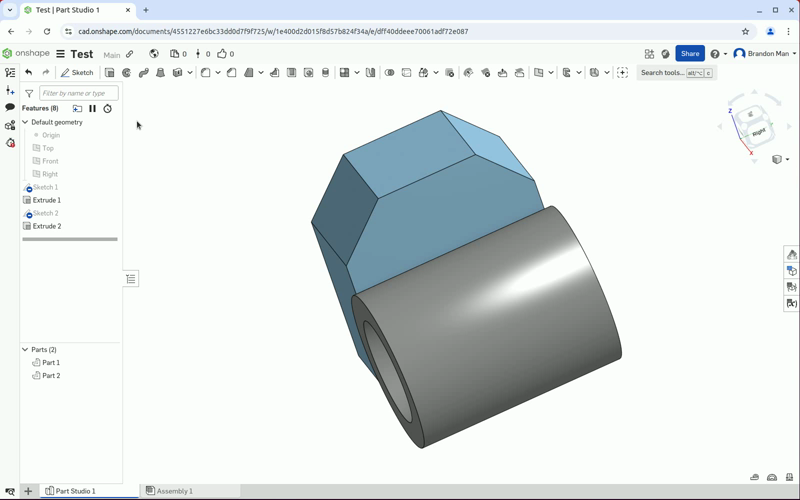
key(right, 2)
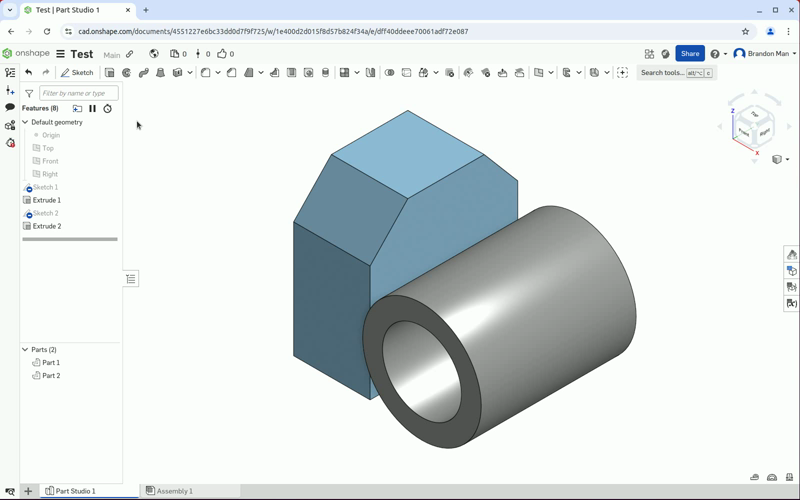
mouse_move(73, 189)
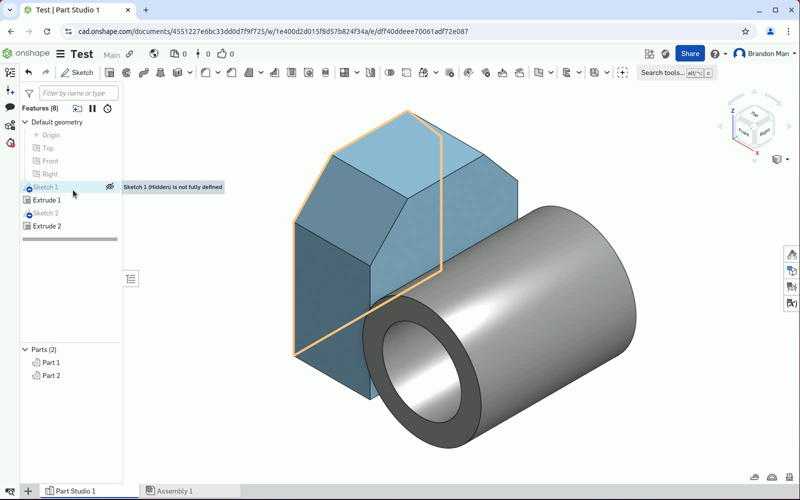
click(73, 189)